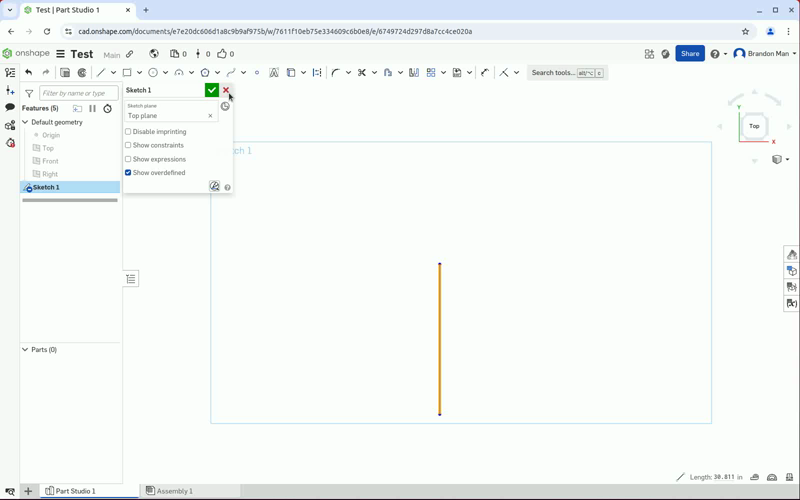
key(shift+h)
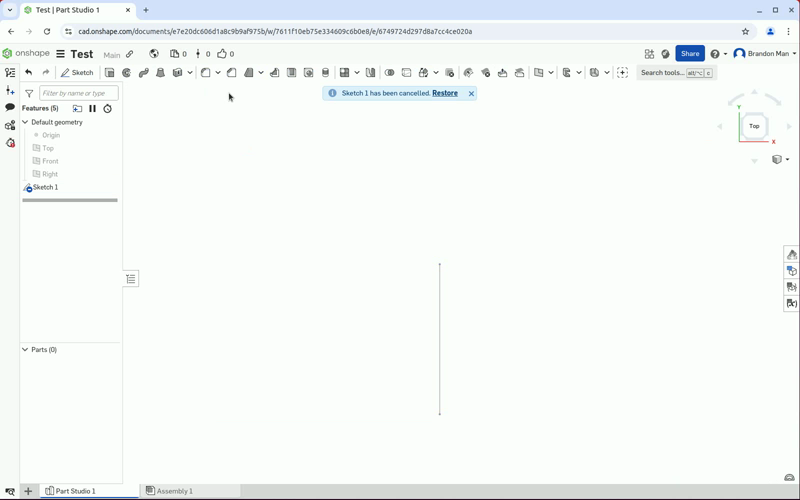
key(shift+s)
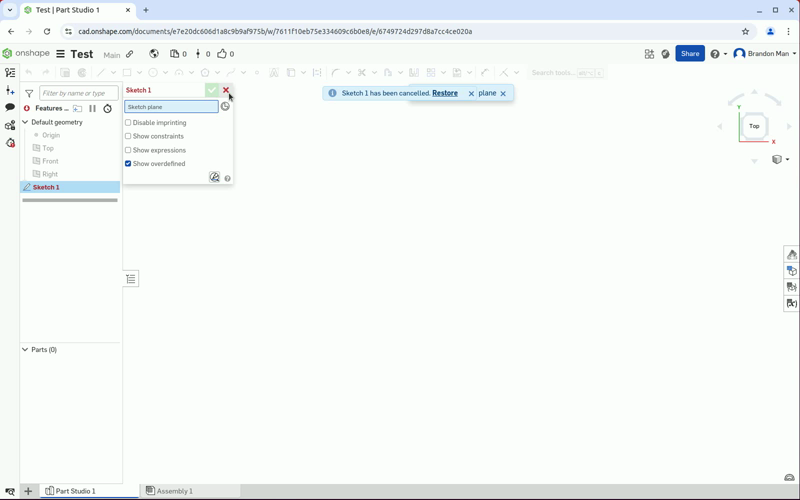
mouse_move(73, 150)
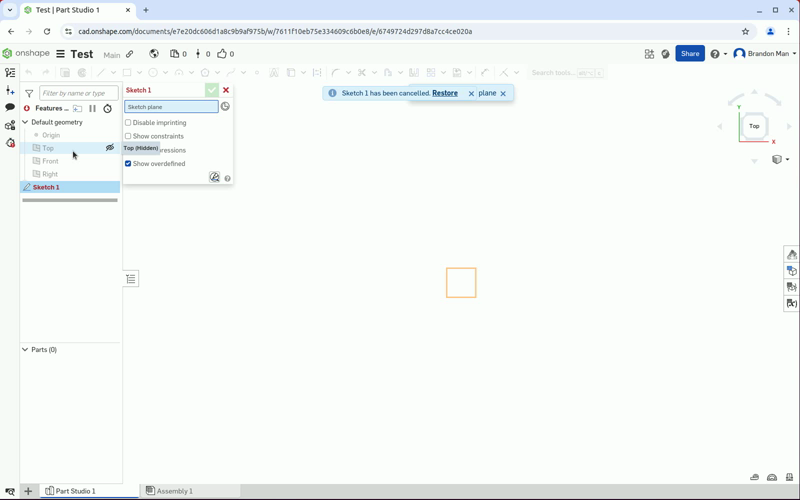
click(73, 150)
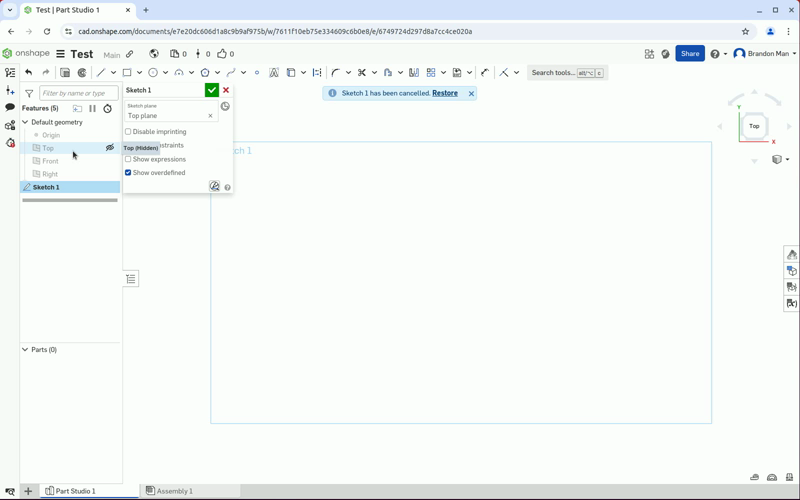
mouse_move(73, 352)
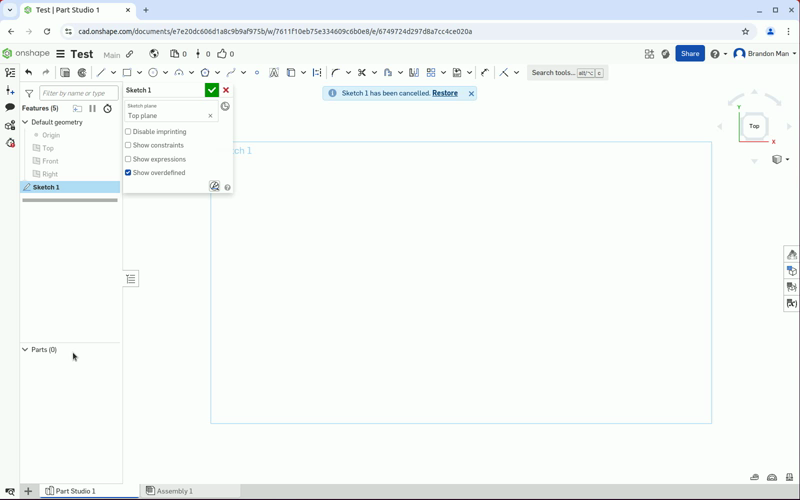
key(y)
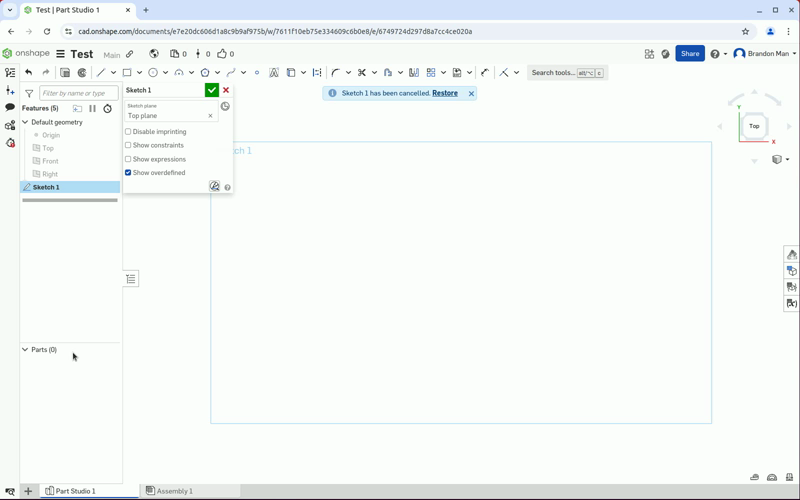
key(c)
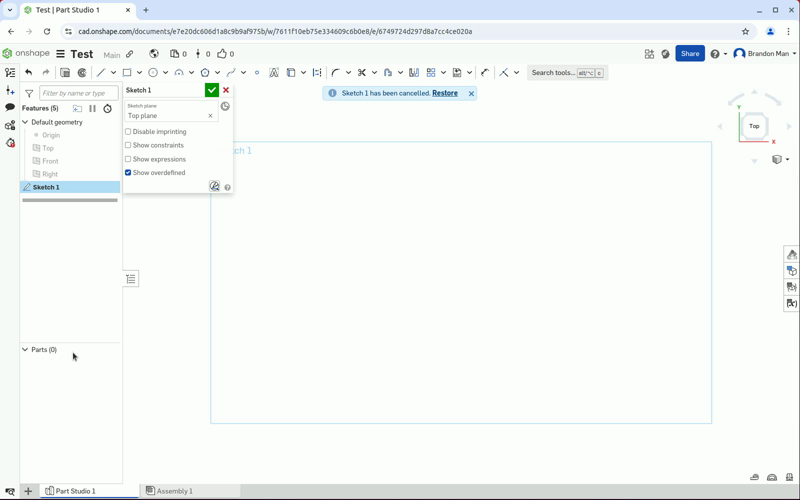
key_down(shift)
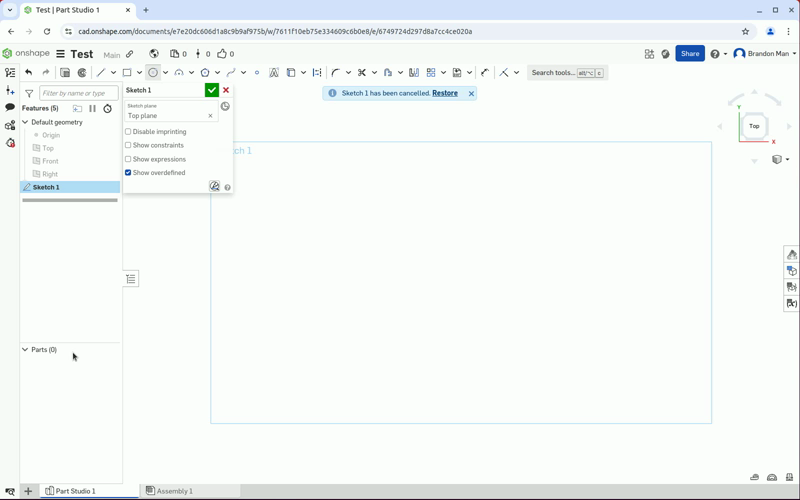
mouse_move(461, 282)
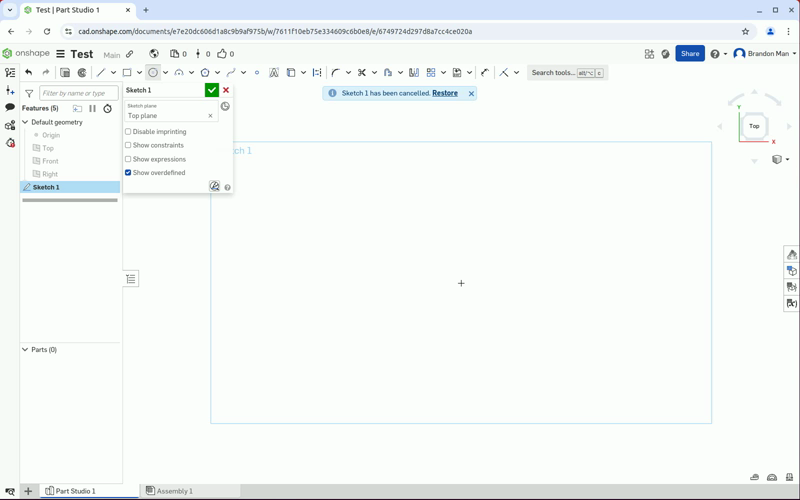
click(461, 282)
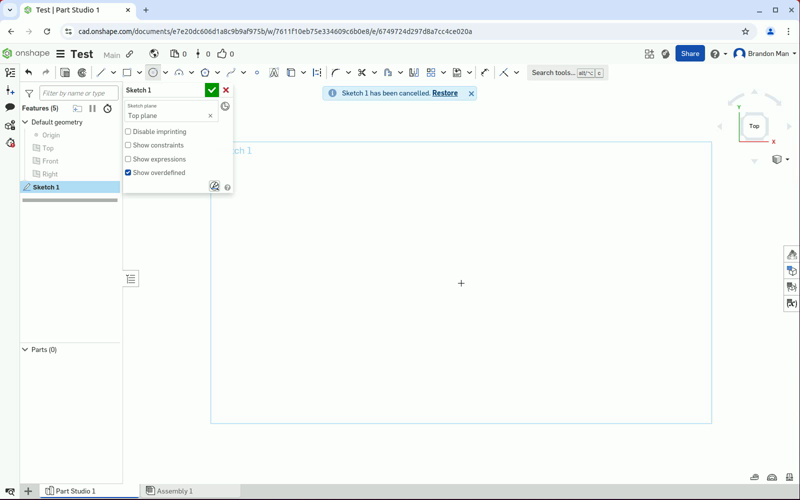
key_up(shift)
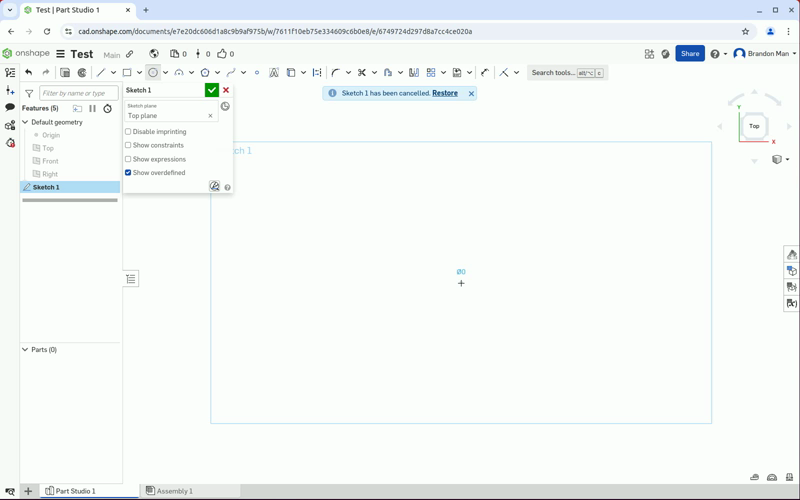
mouse_move(574, 282)
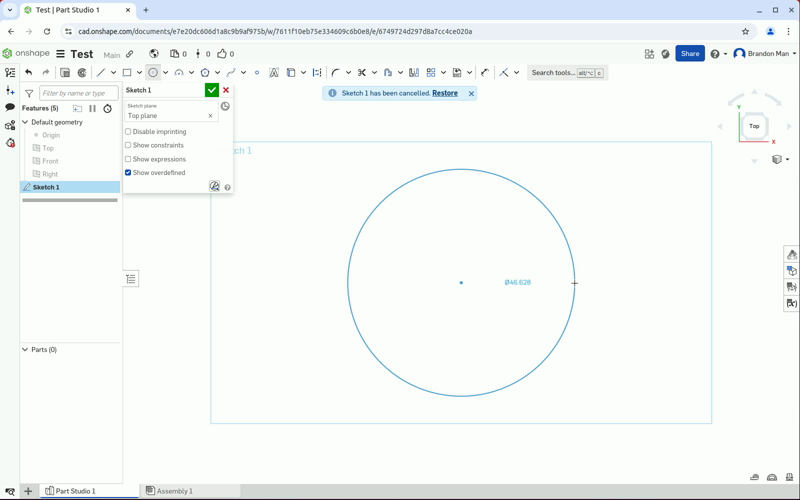
click(574, 282)
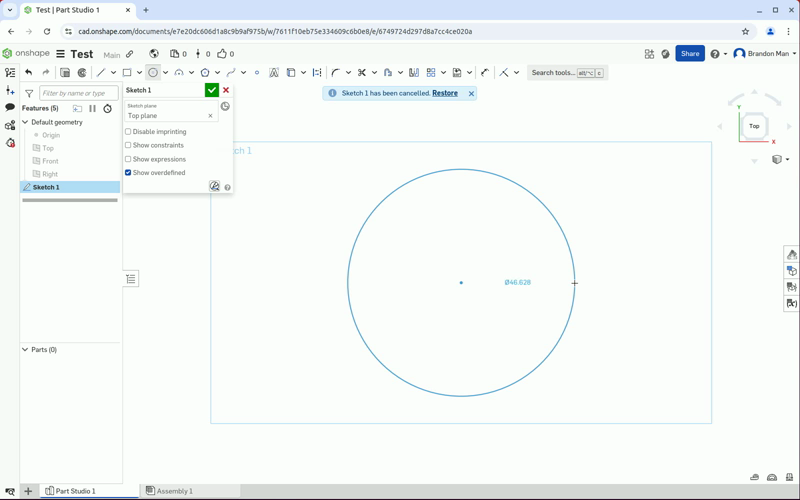
key(esc)
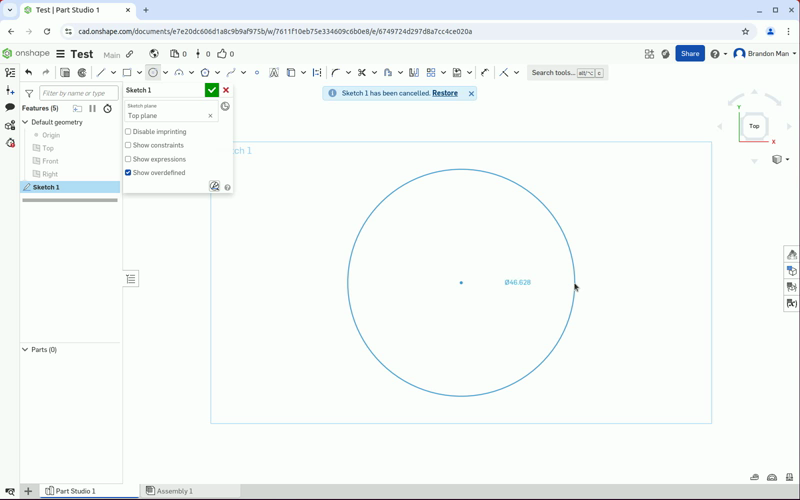
mouse_move(417, 247)
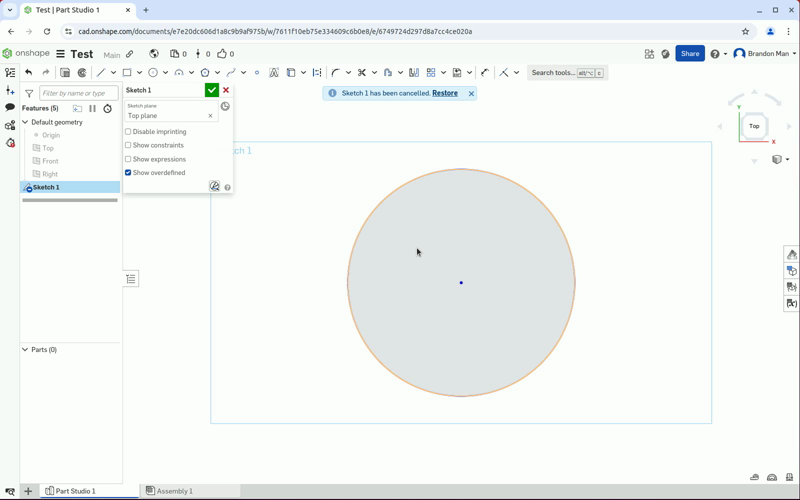
click(417, 247)
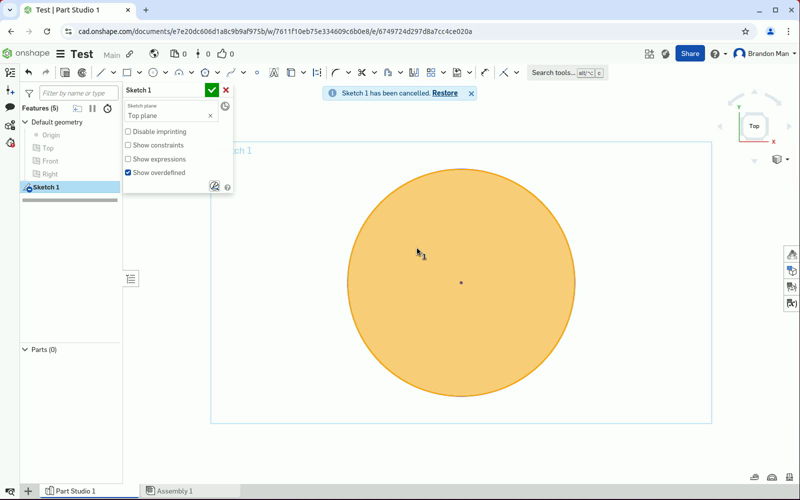
mouse_move(73, 352)
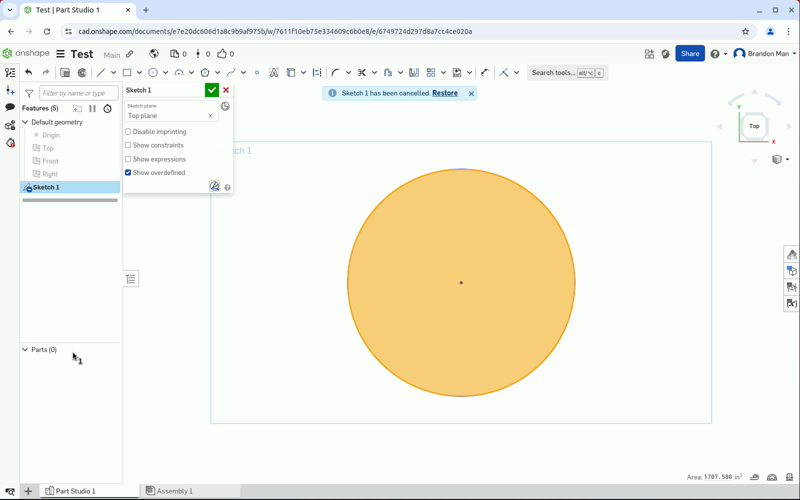
key(shift+y)
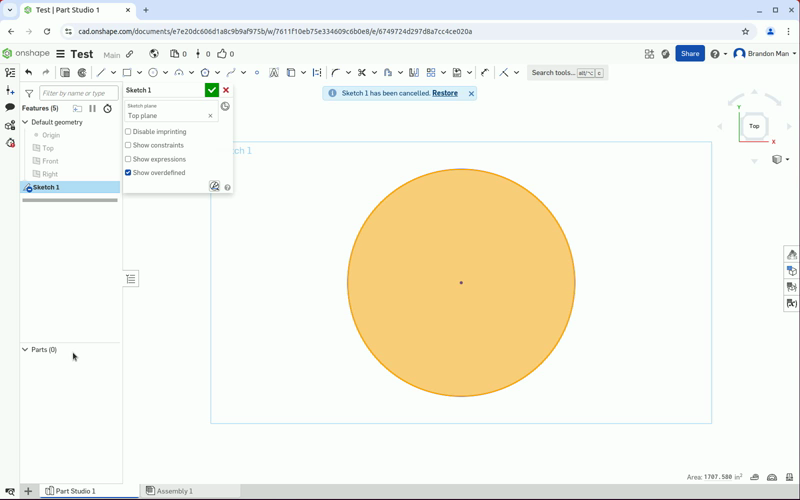
key(shift+e)
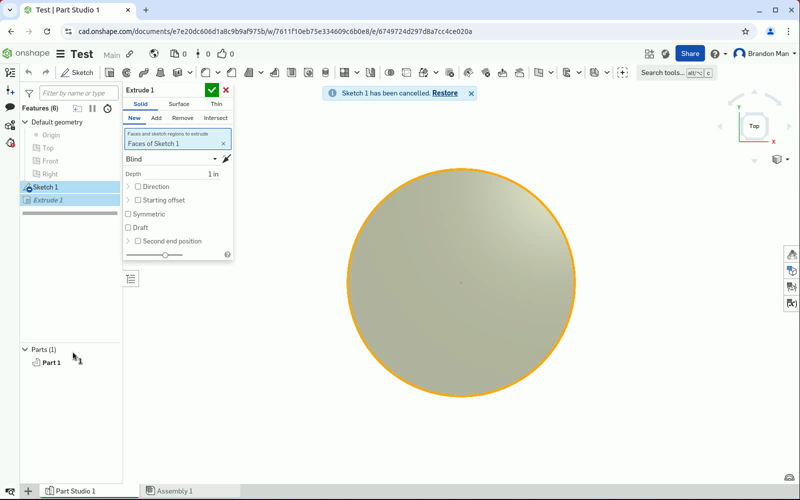
mouse_move(143, 106)
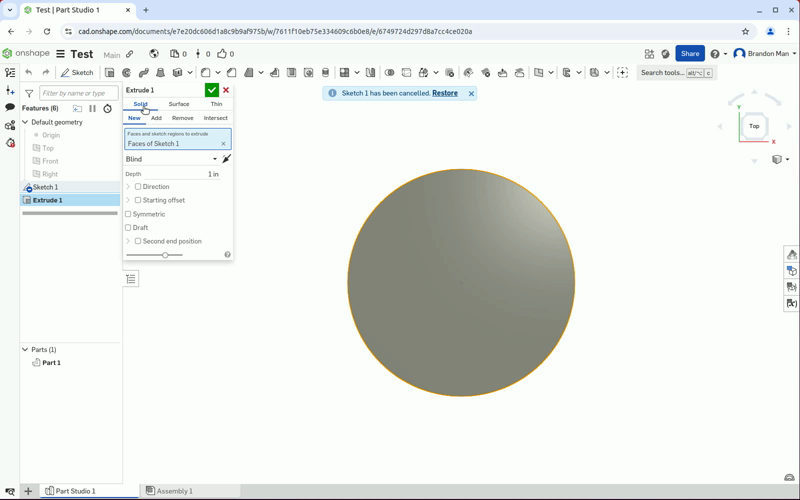
click(143, 106)
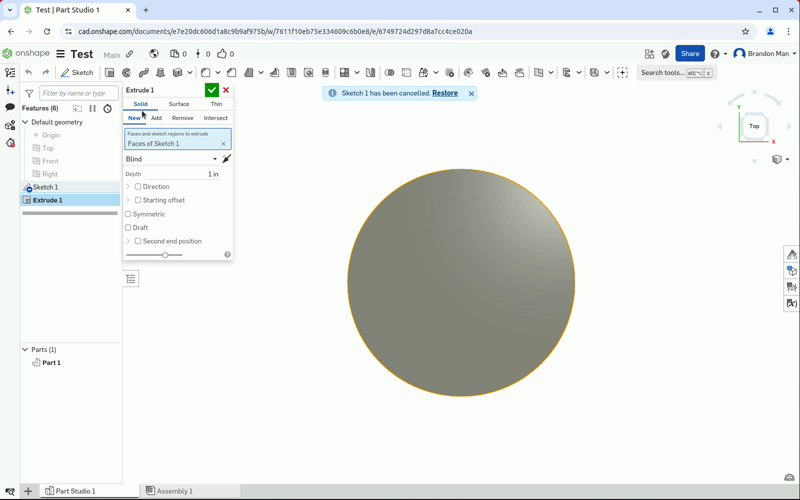
mouse_move(137, 120)
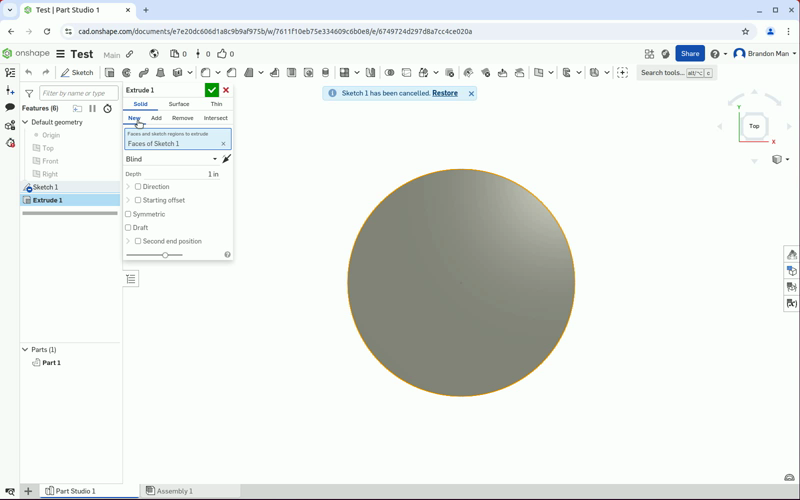
click(137, 120)
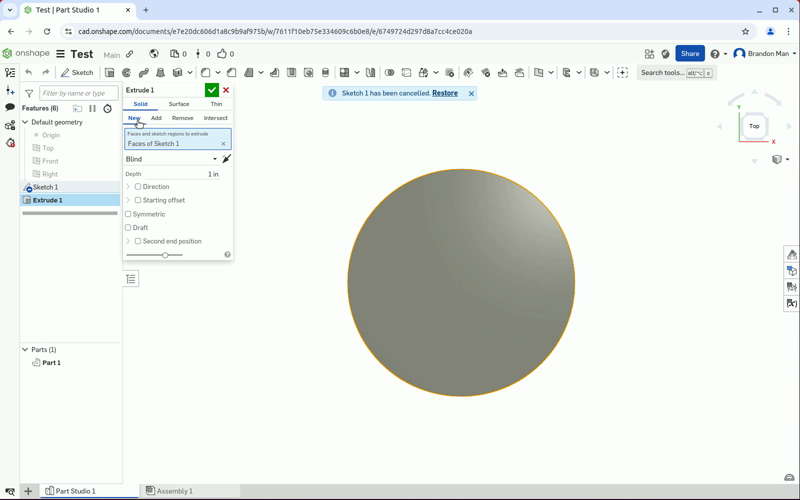
key(tab, 4)
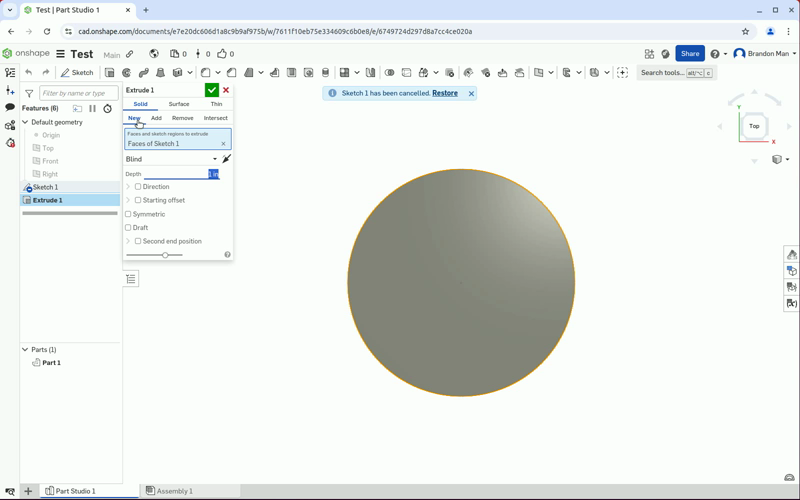
text(4.574)
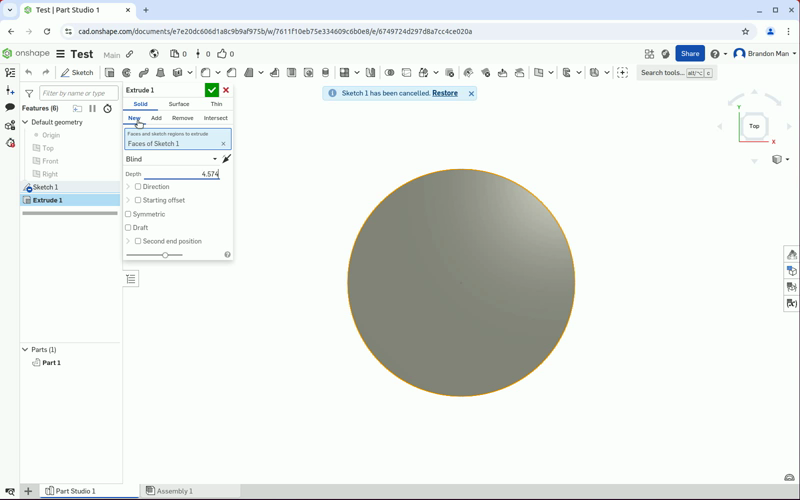
key(enter)
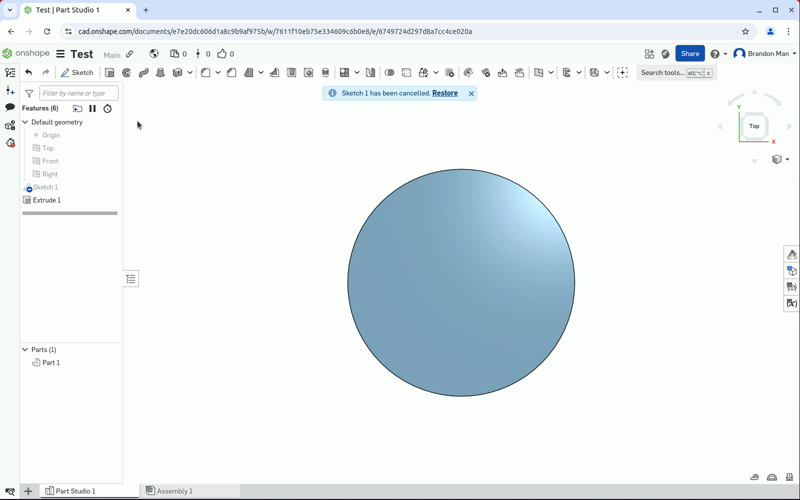
key(shift+h)
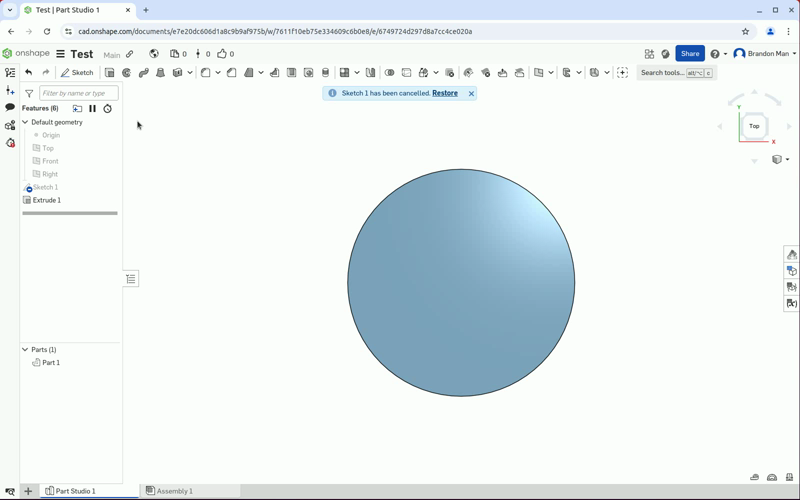
key(shift+h)
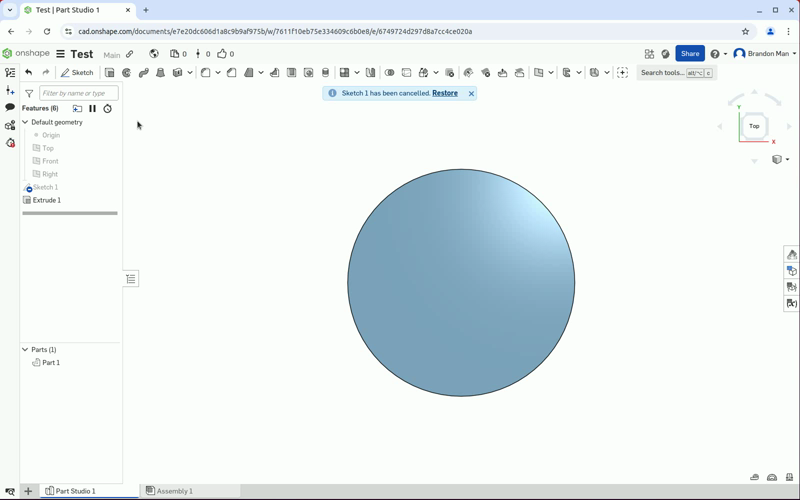
mouse_move(73, 189)
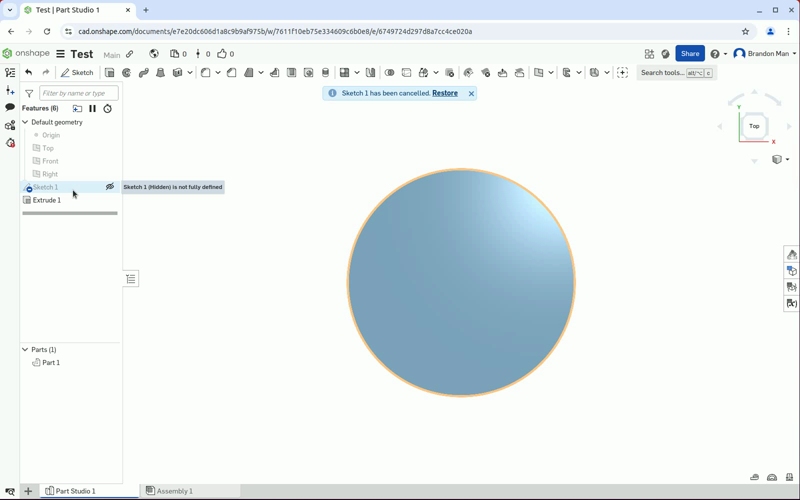
click(73, 189)
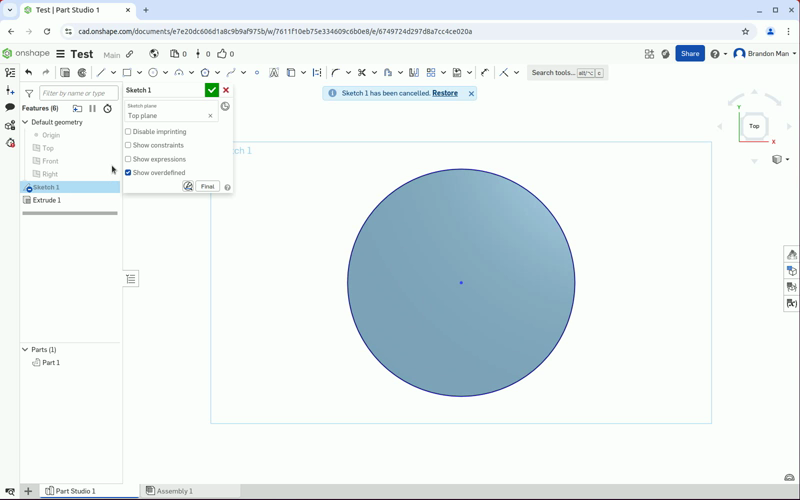
mouse_move(229, 92)
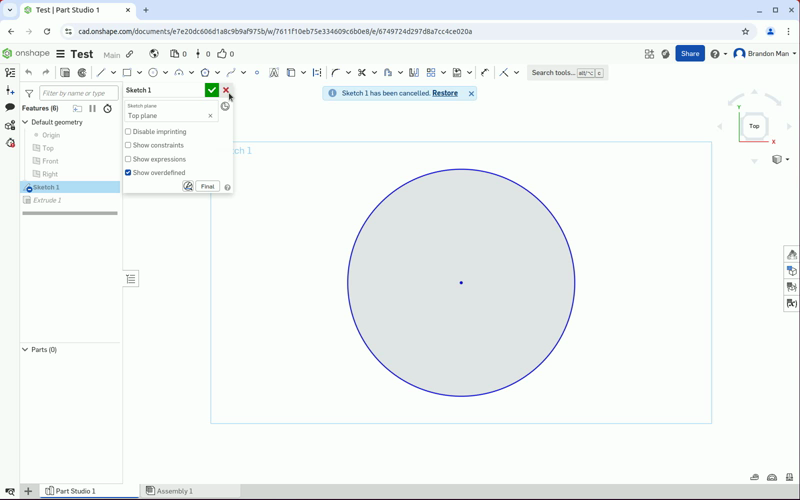
click(229, 92)
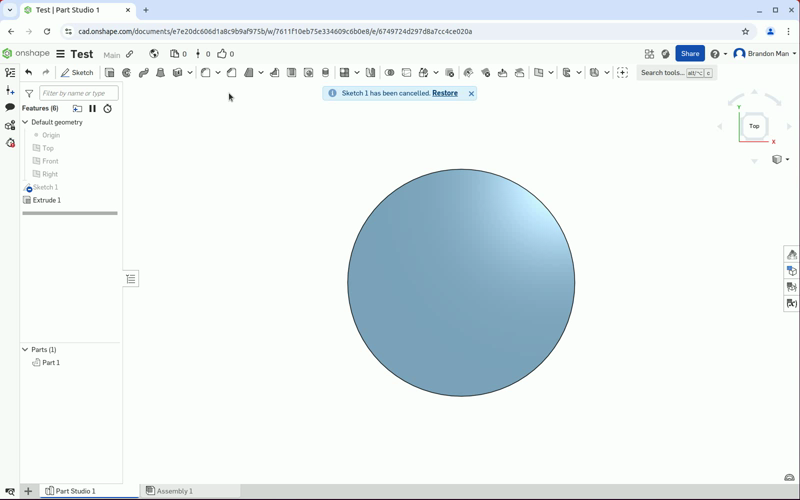
mouse_move(541, 75)
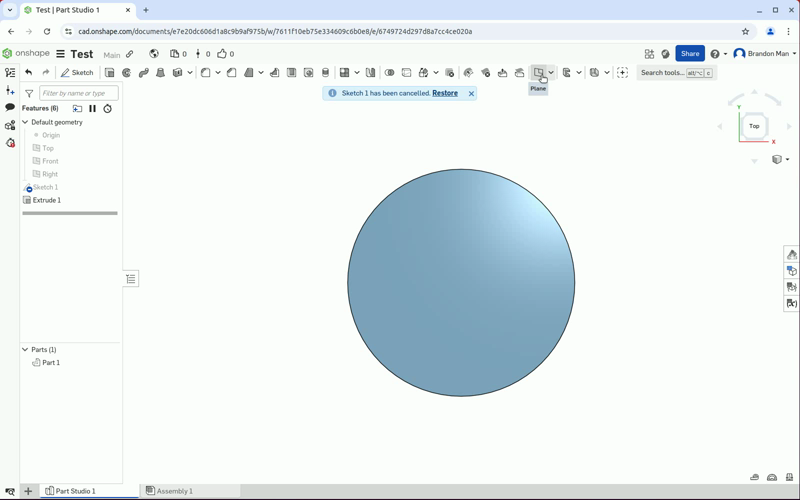
click(541, 75)
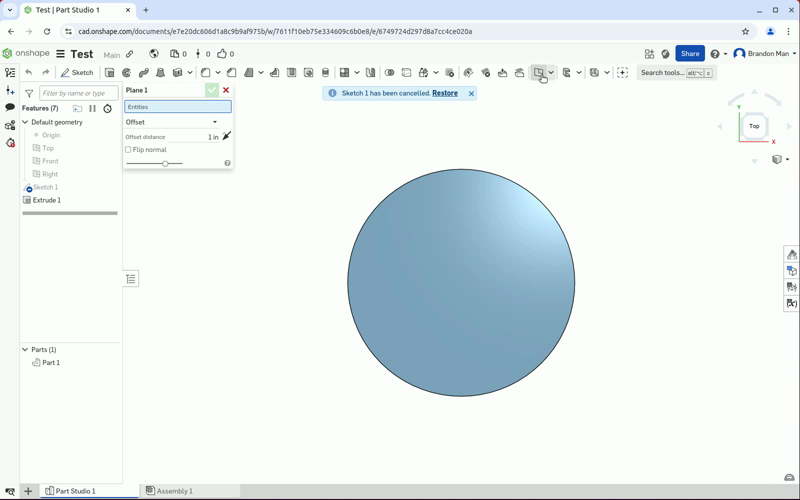
mouse_move(73, 150)
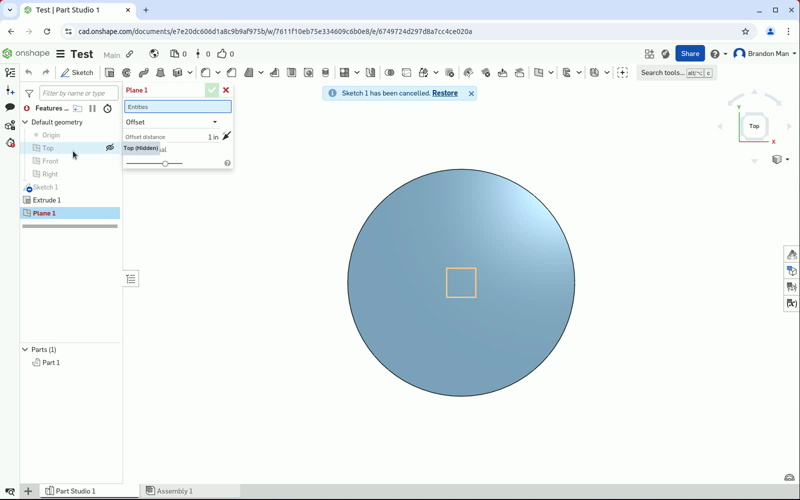
click(73, 150)
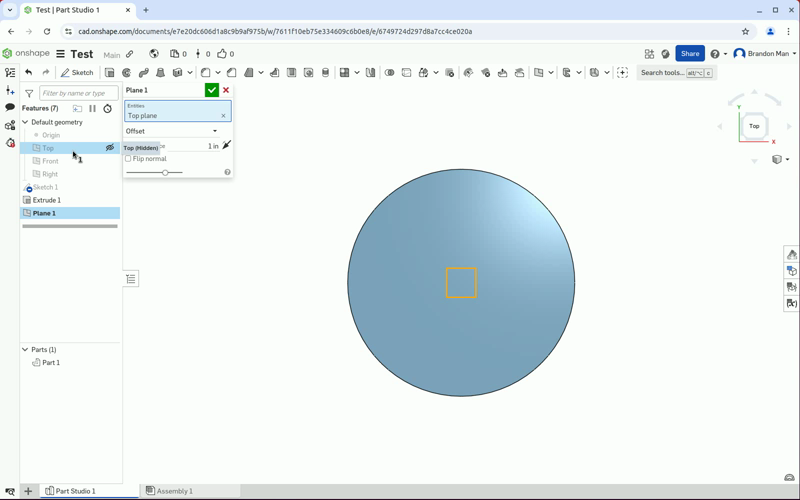
key(tab, 2)
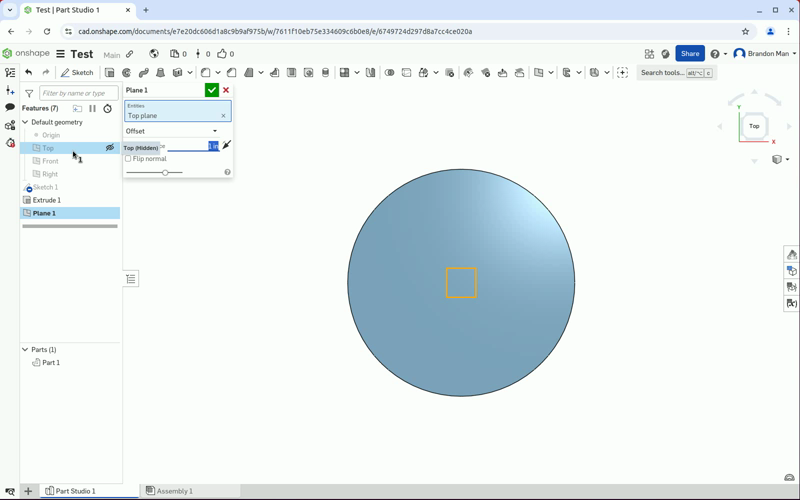
text(4.56)
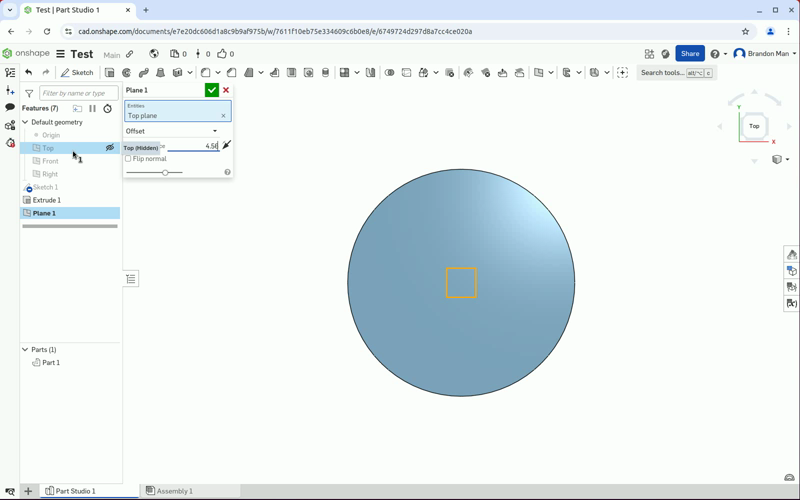
key(enter, 2)
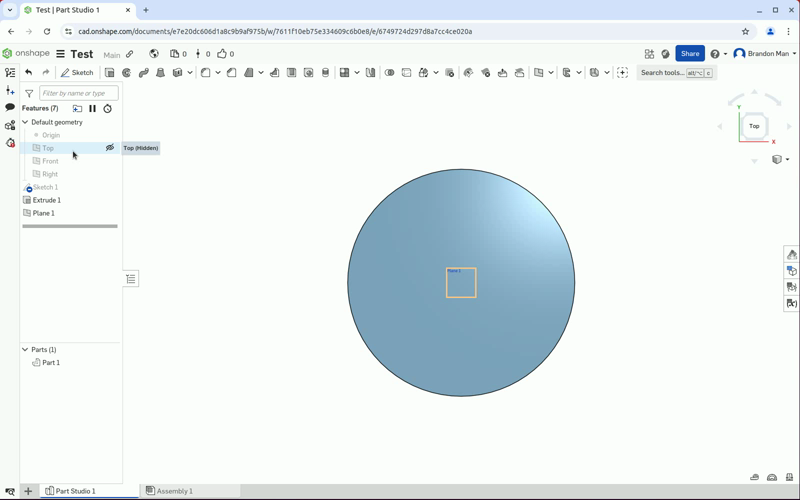
key(shift+s)
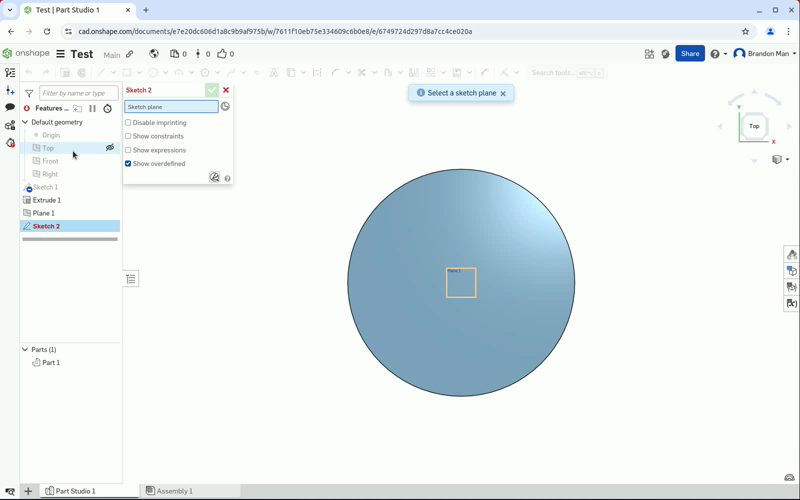
mouse_move(73, 215)
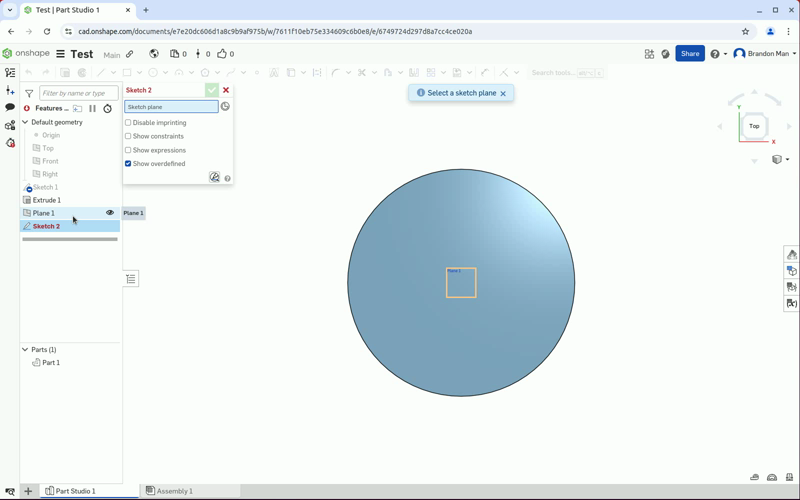
click(73, 215)
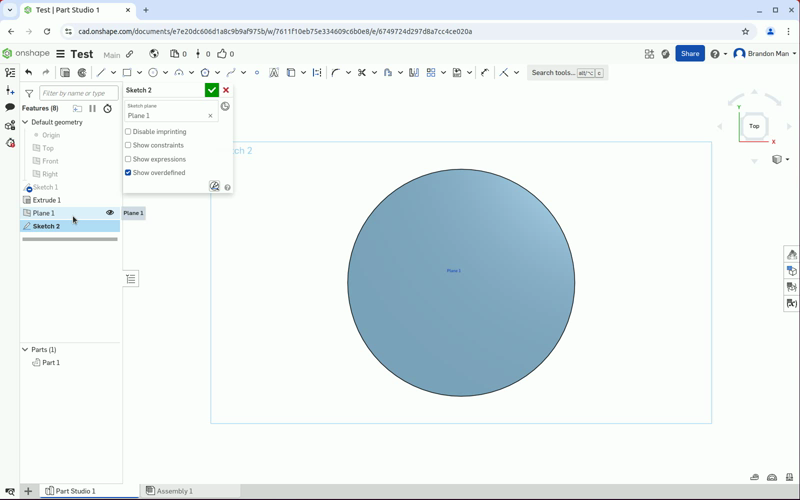
mouse_move(73, 352)
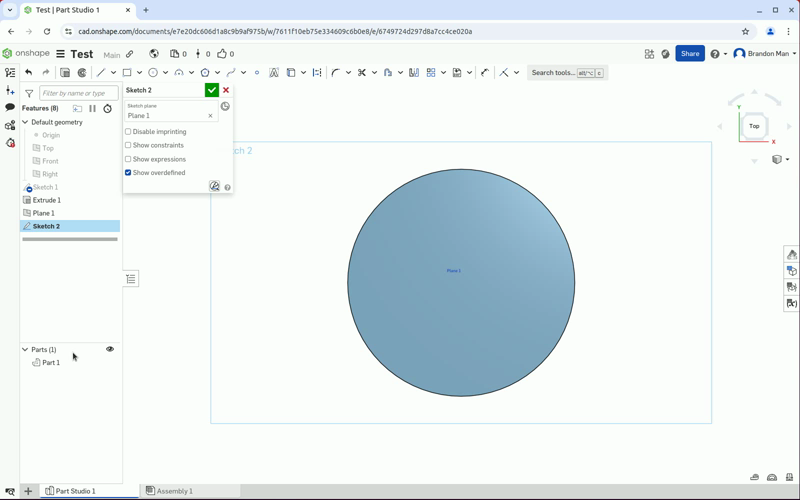
key(y)
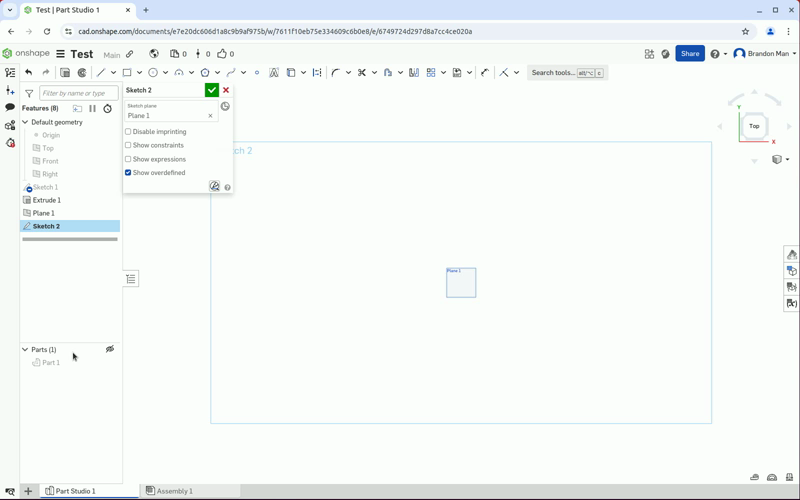
key(c)
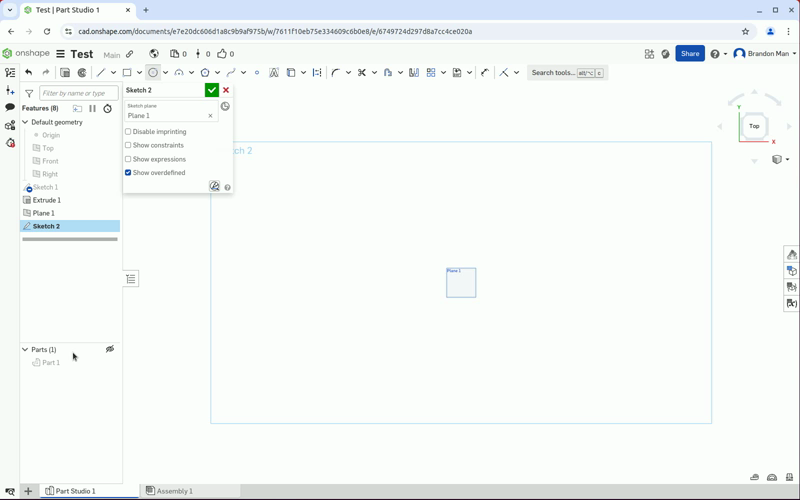
key_down(shift)
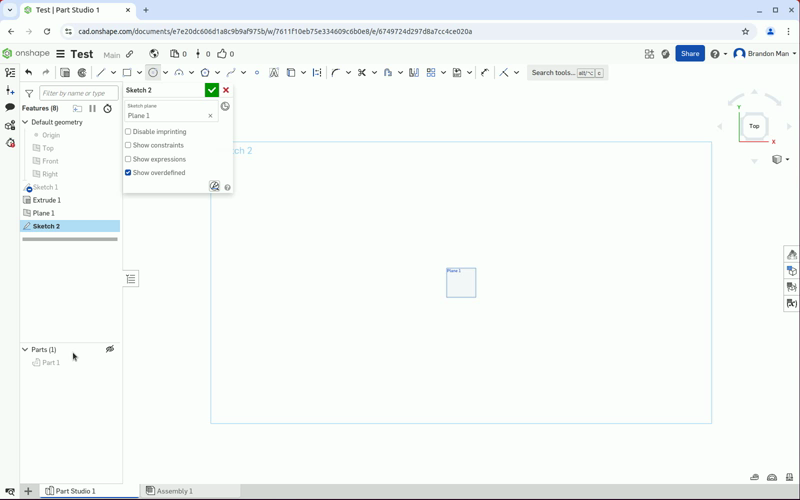
mouse_move(460, 282)
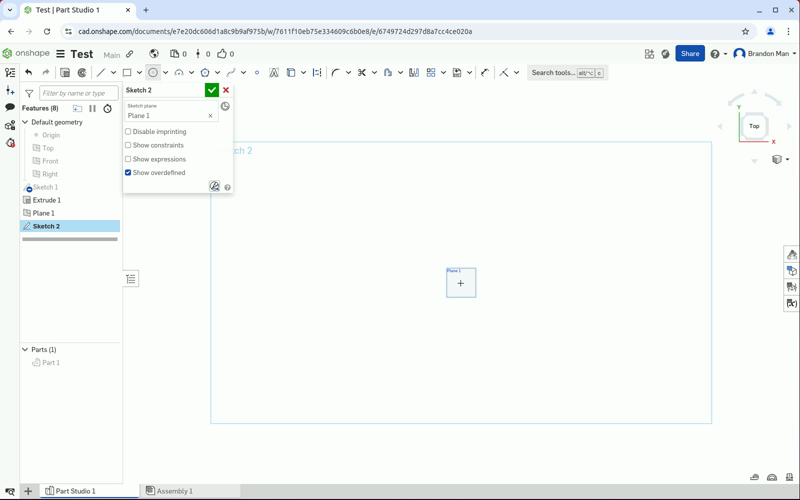
click(460, 282)
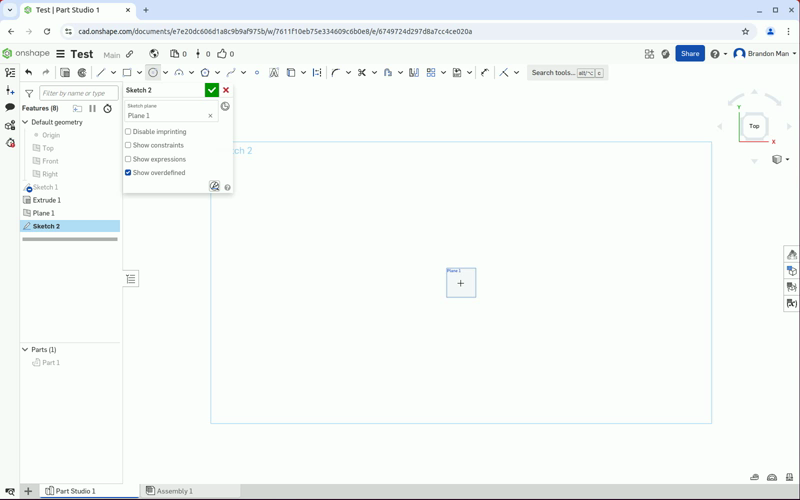
key_up(shift)
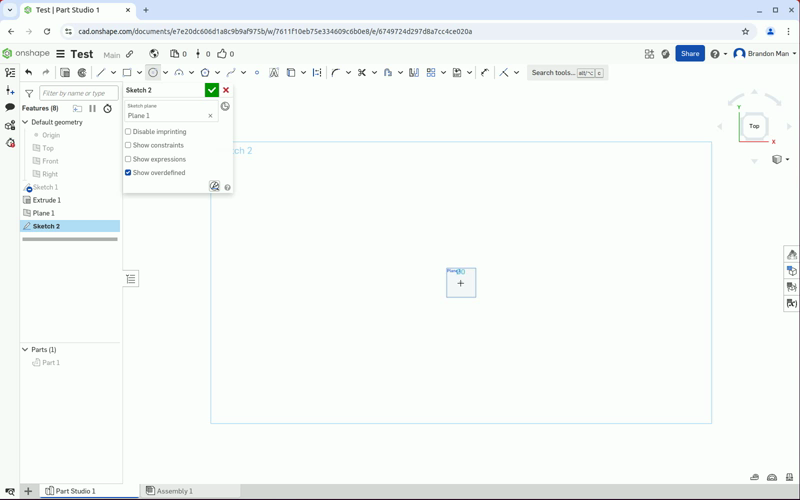
mouse_move(518, 282)
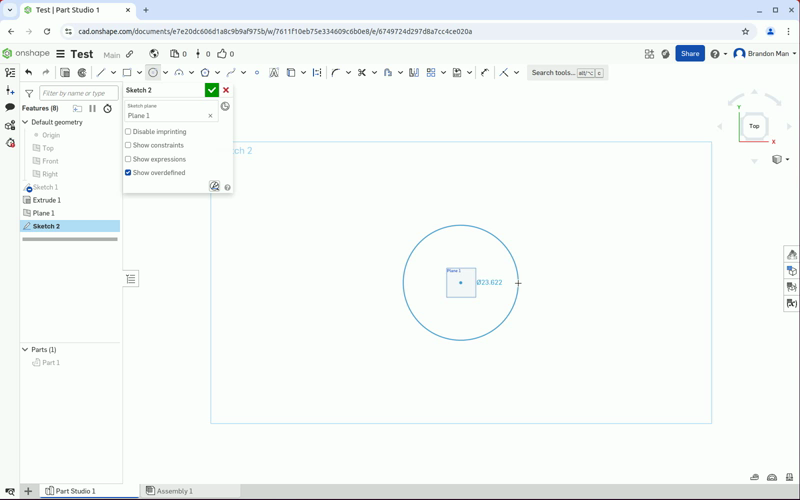
click(518, 282)
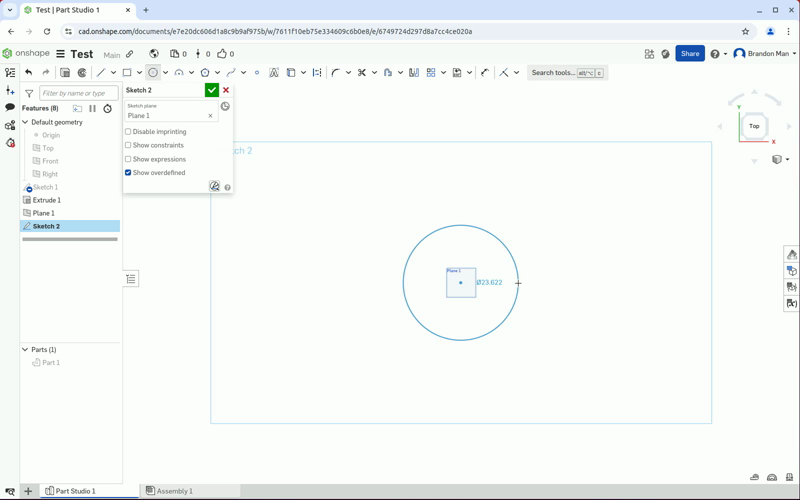
key(esc)
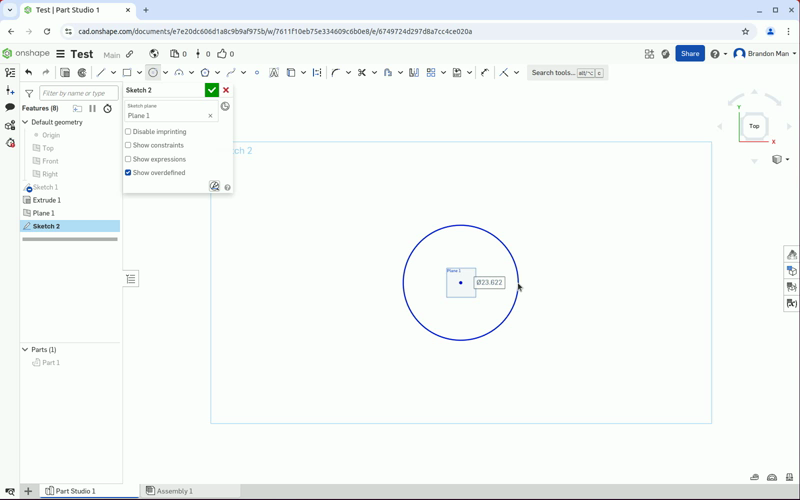
mouse_move(477, 266)
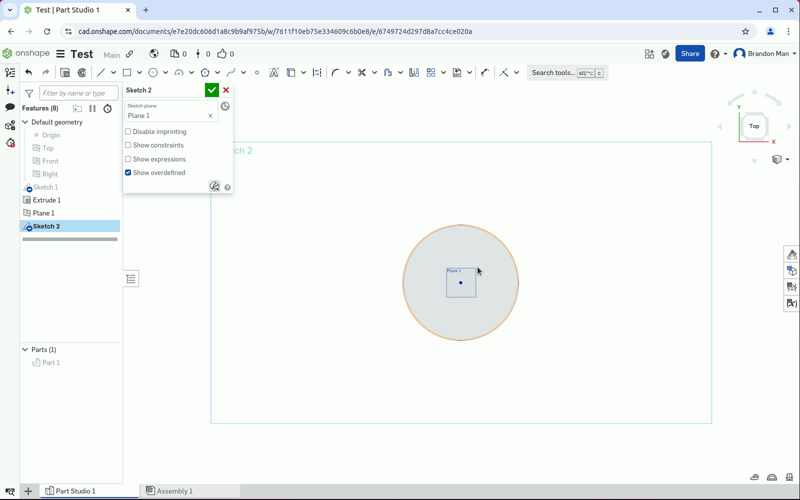
click(477, 266)
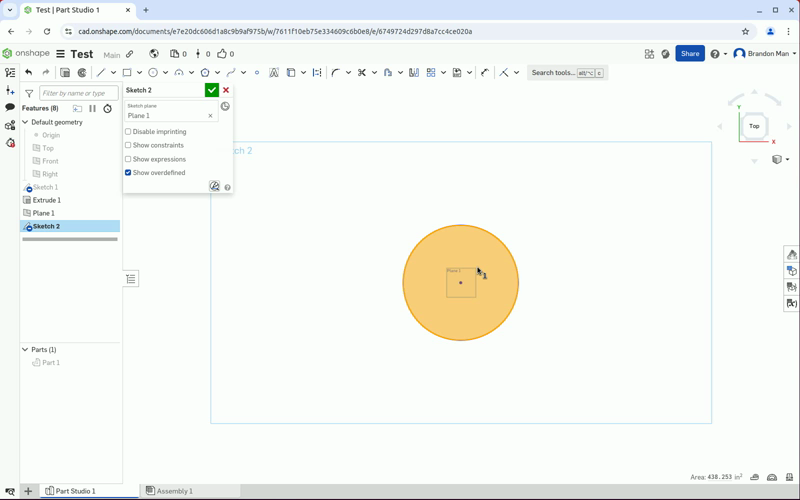
mouse_move(73, 352)
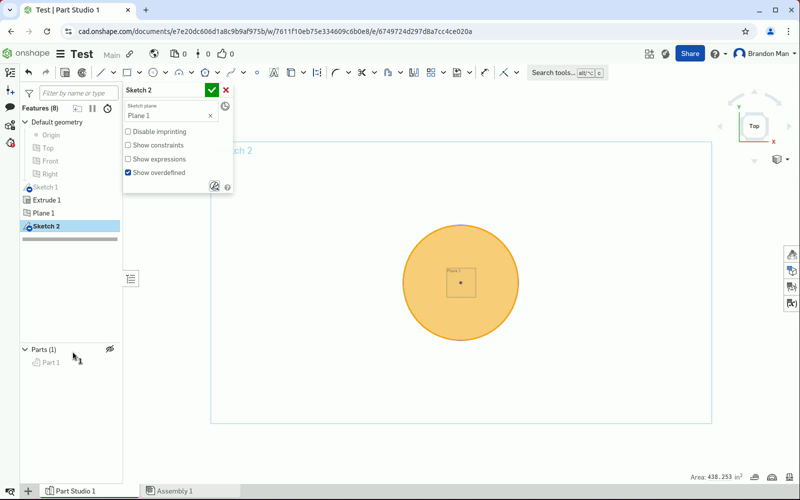
key(shift+y)
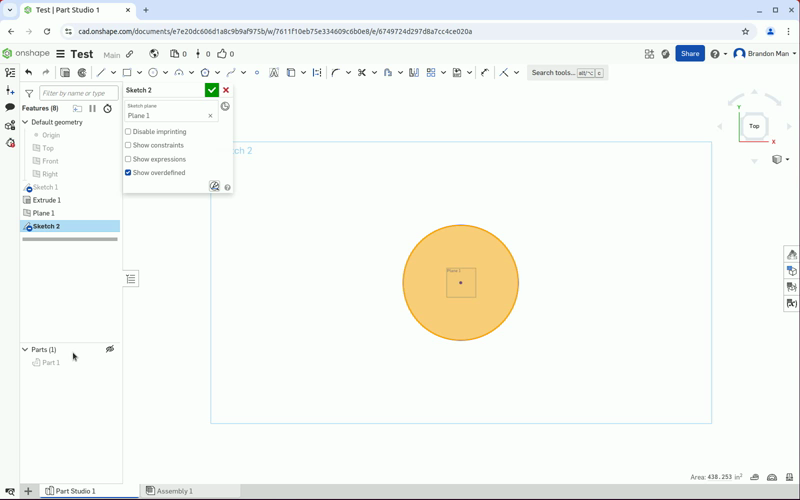
key(shift+e)
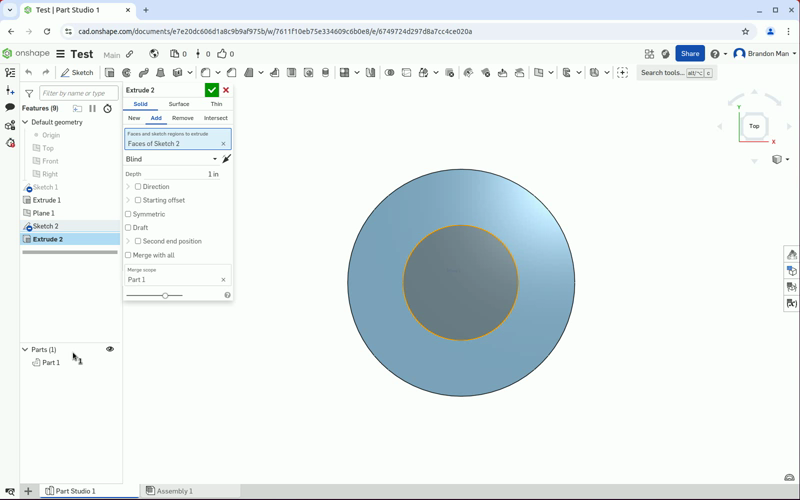
mouse_move(143, 106)
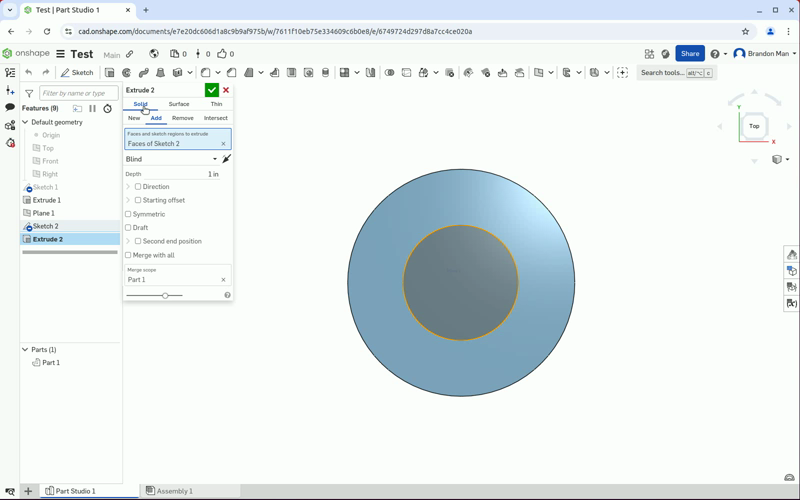
click(143, 106)
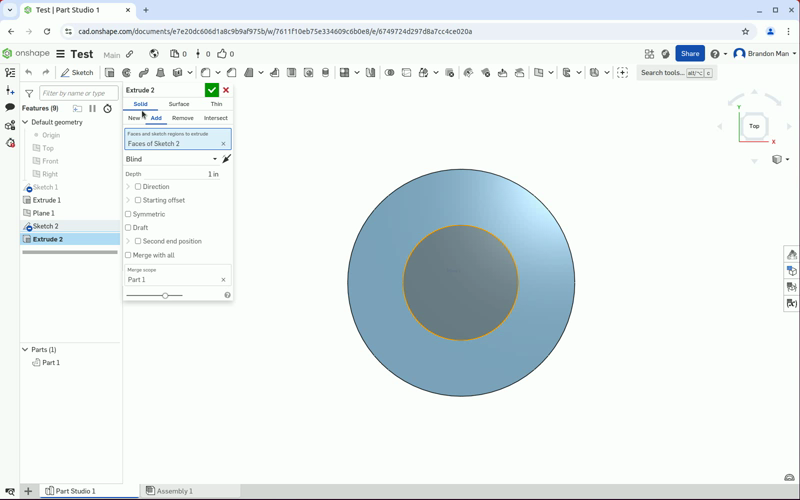
mouse_move(137, 120)
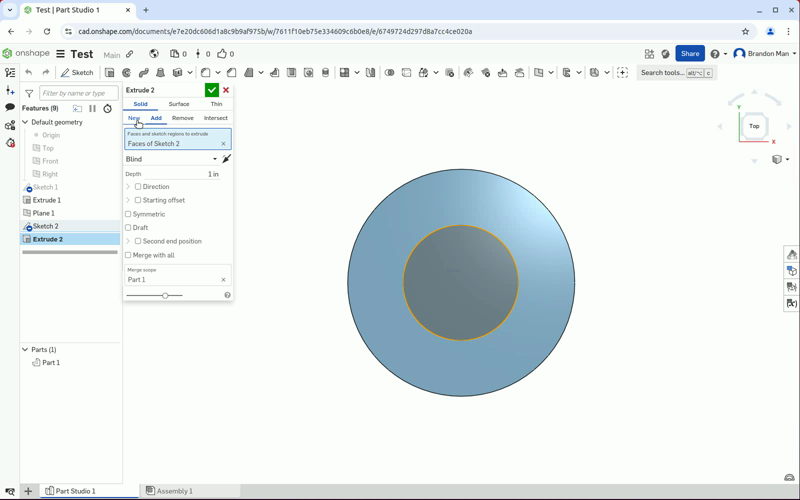
click(137, 120)
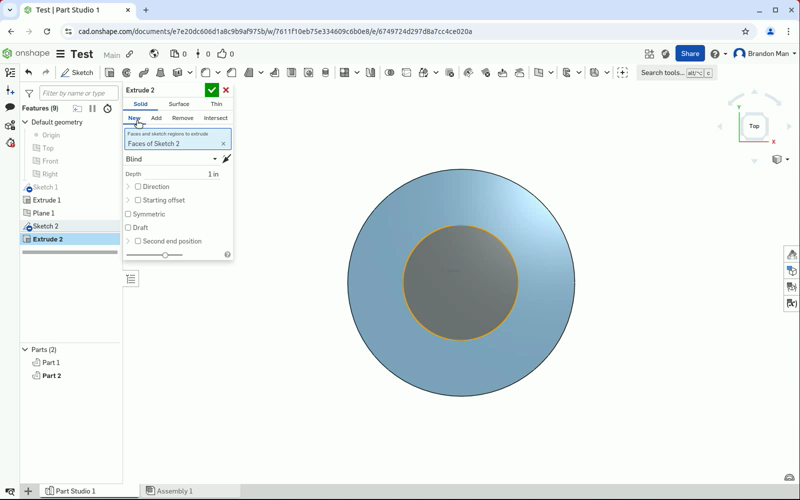
key(tab, 4)
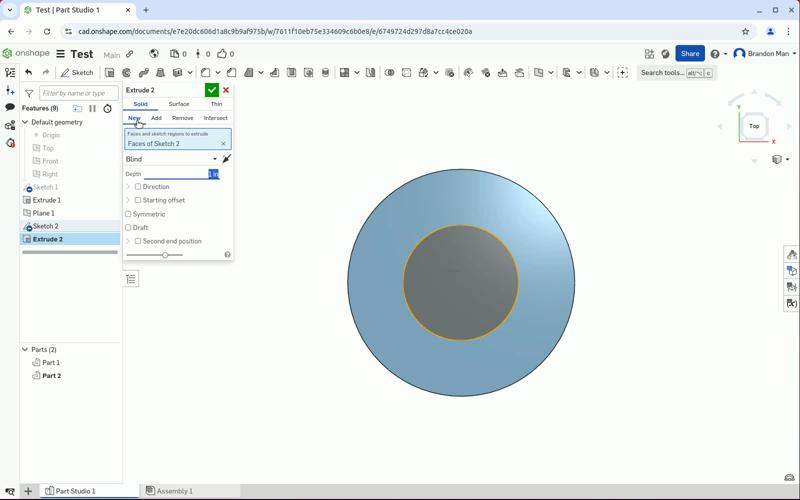
text(2.407)
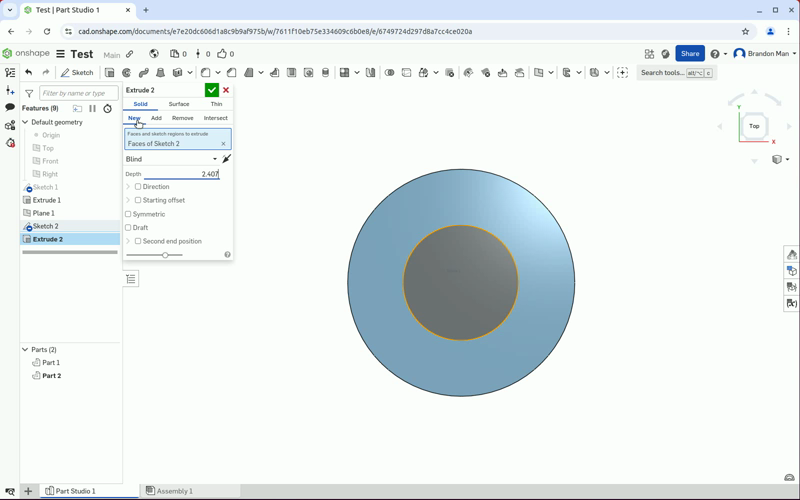
key(enter)
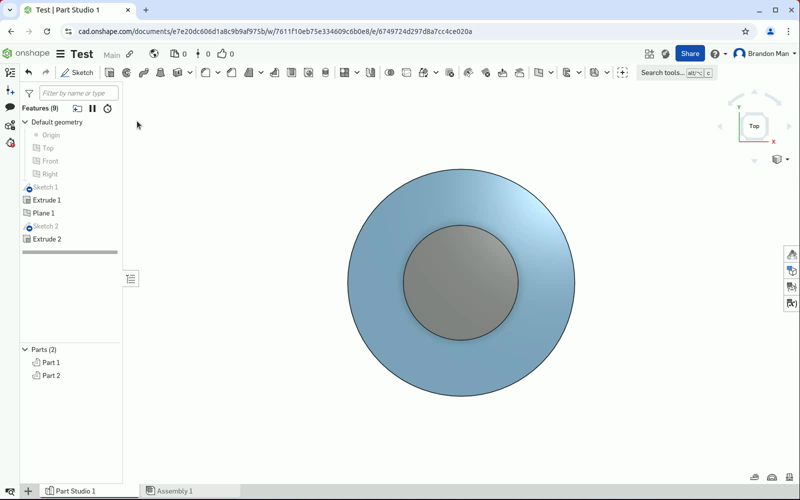
key(shift+h)
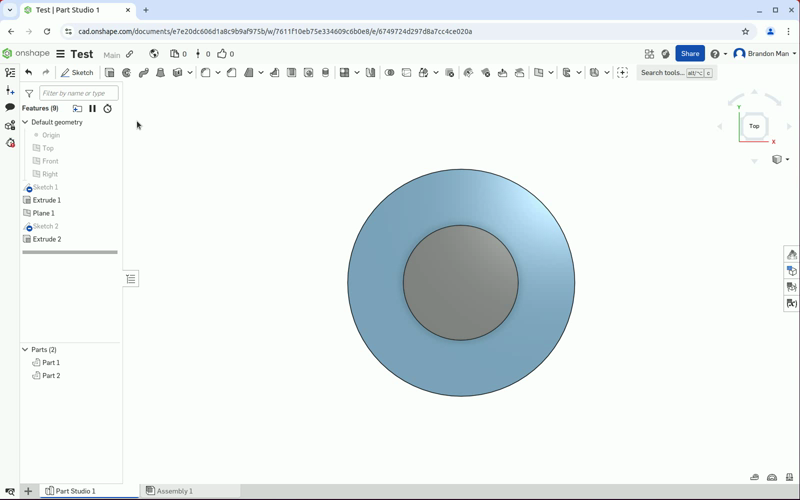
key(shift+h)
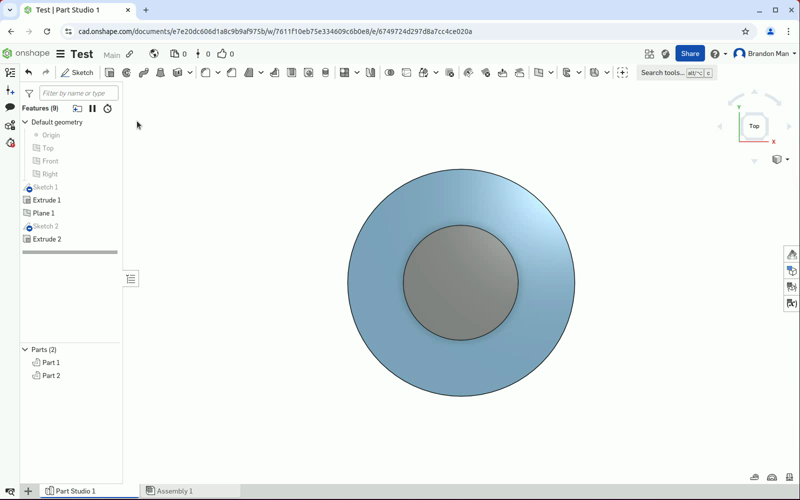
mouse_move(73, 189)
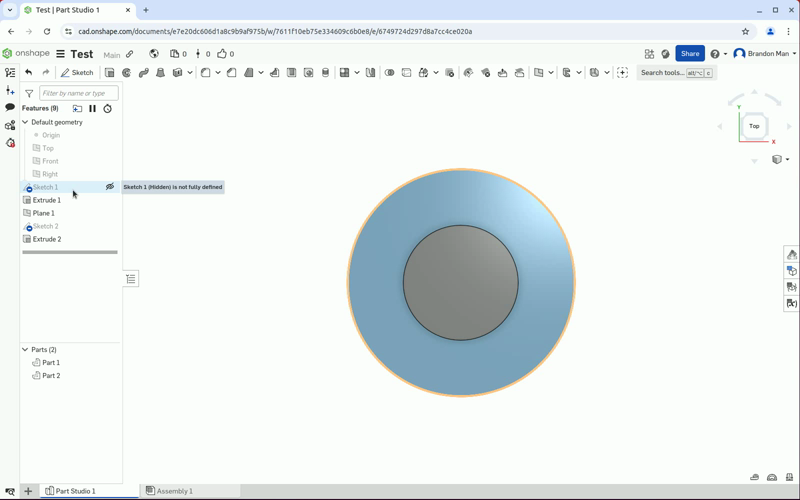
click(73, 189)
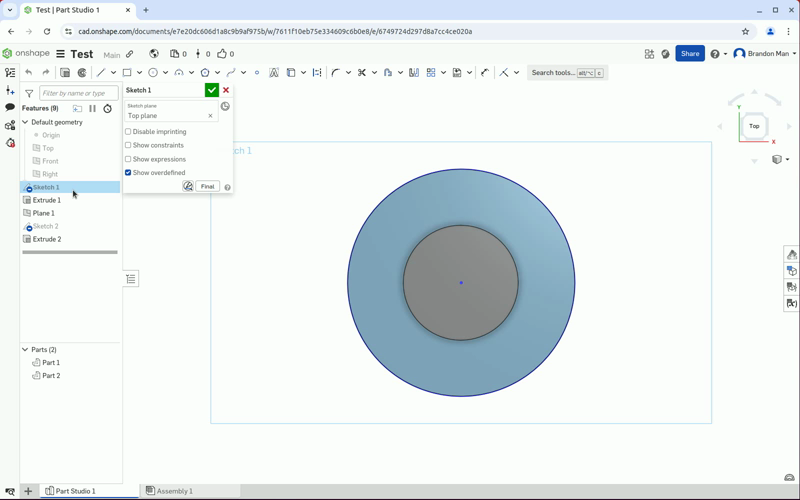
mouse_move(229, 92)
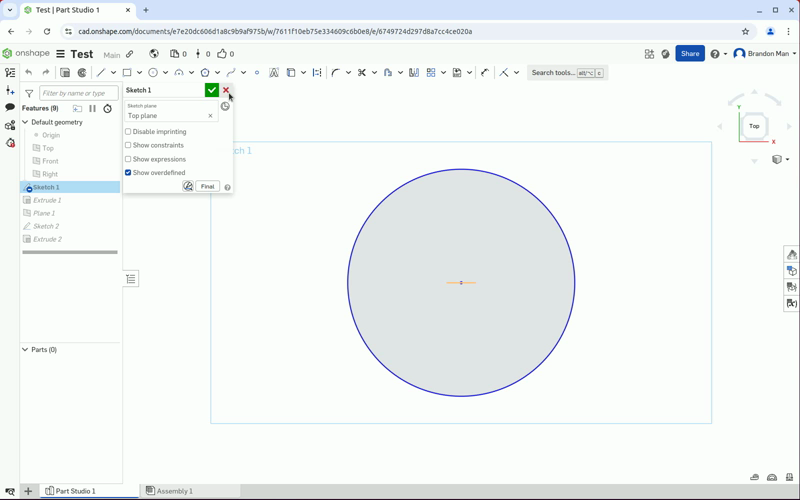
click(229, 92)
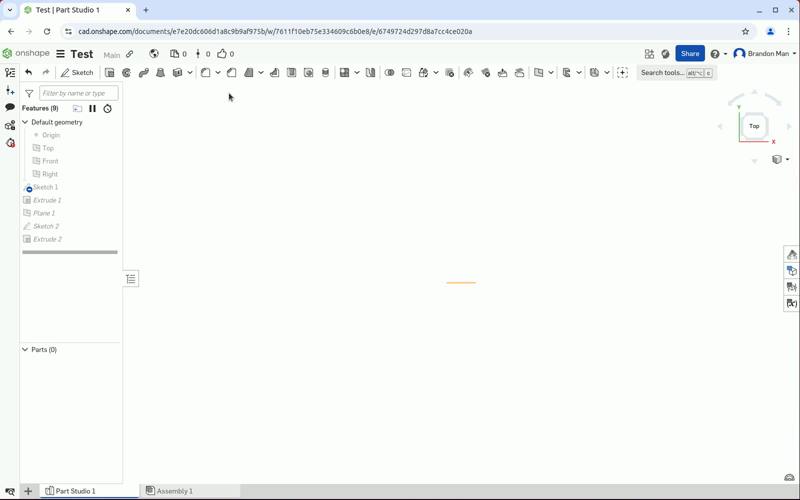
mouse_move(541, 75)
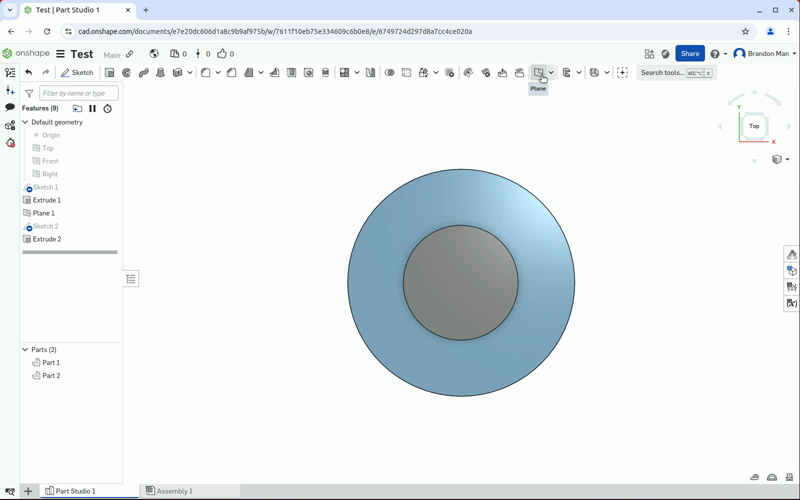
click(541, 75)
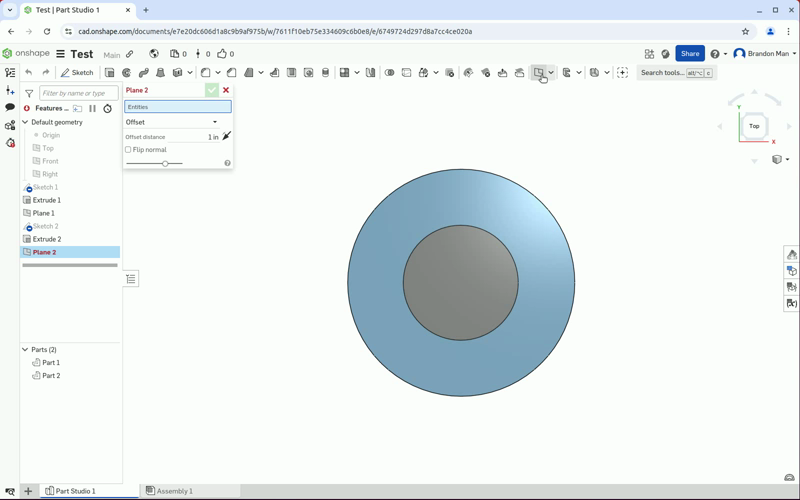
mouse_move(73, 150)
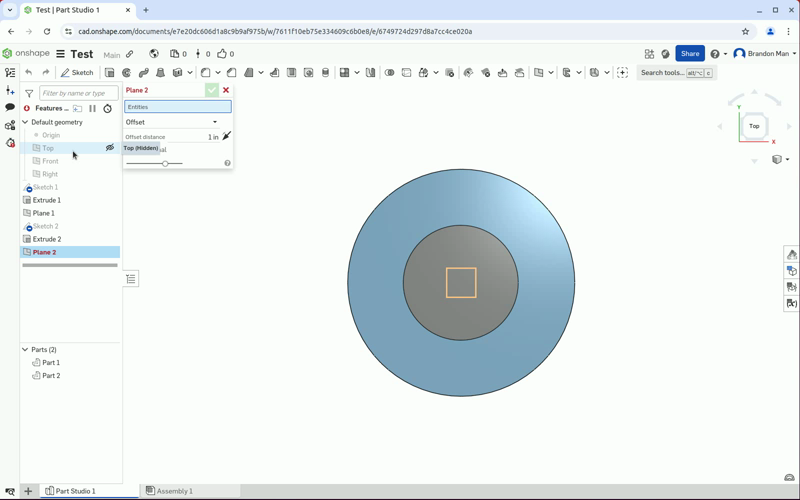
click(73, 150)
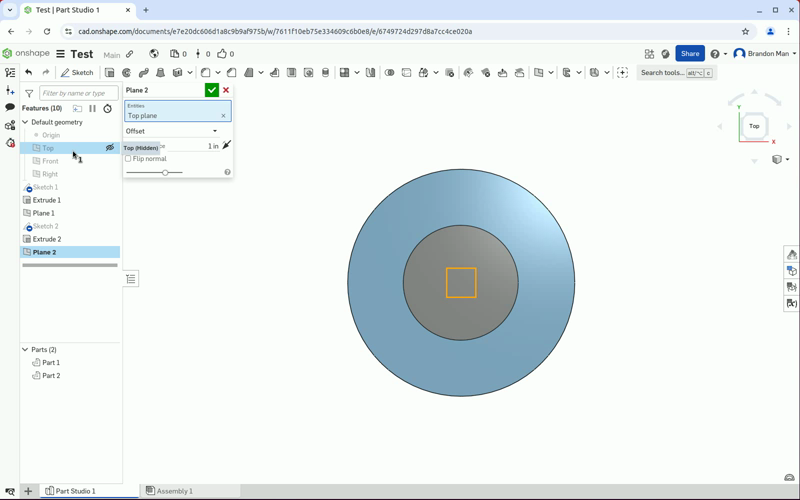
key(tab, 2)
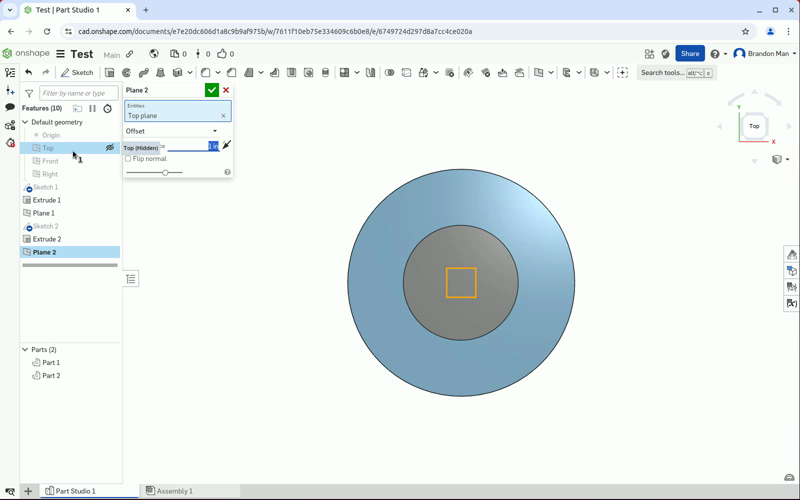
text(6.994)
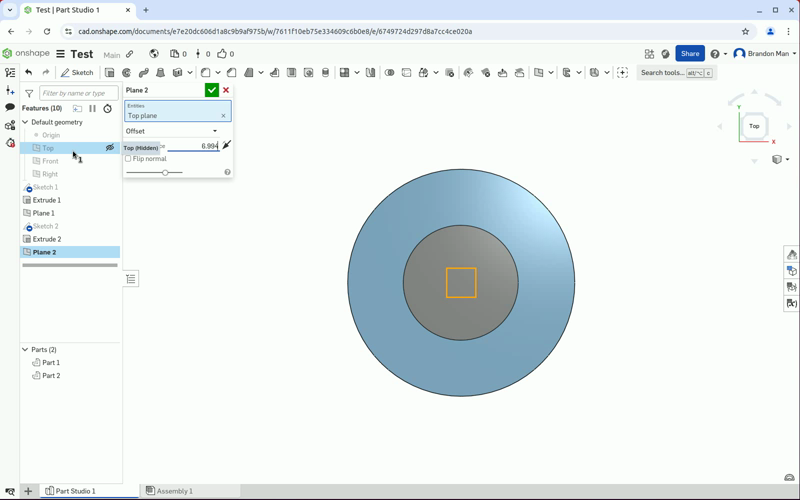
key(enter, 2)
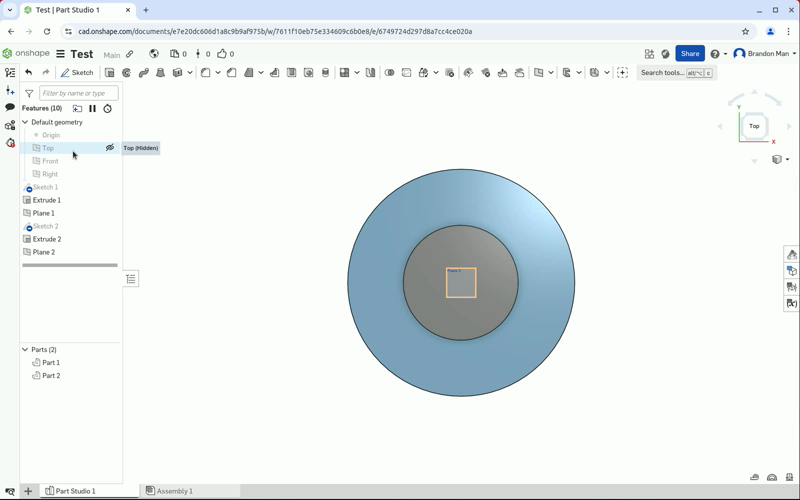
key(shift+s)
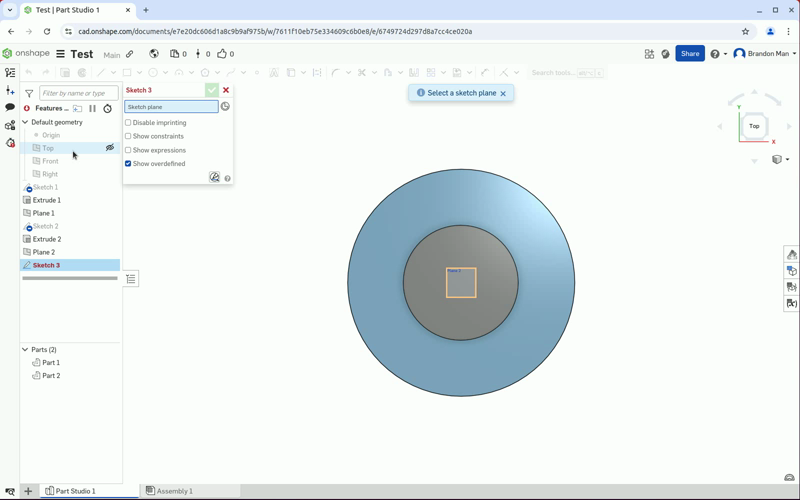
mouse_move(73, 254)
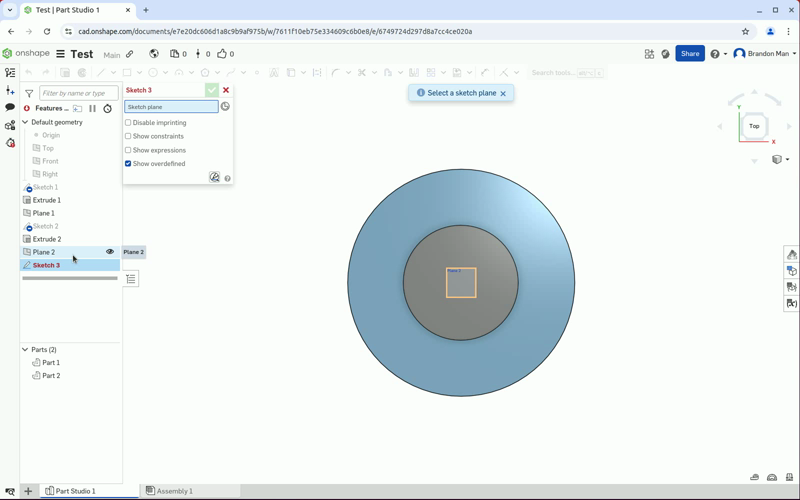
click(73, 254)
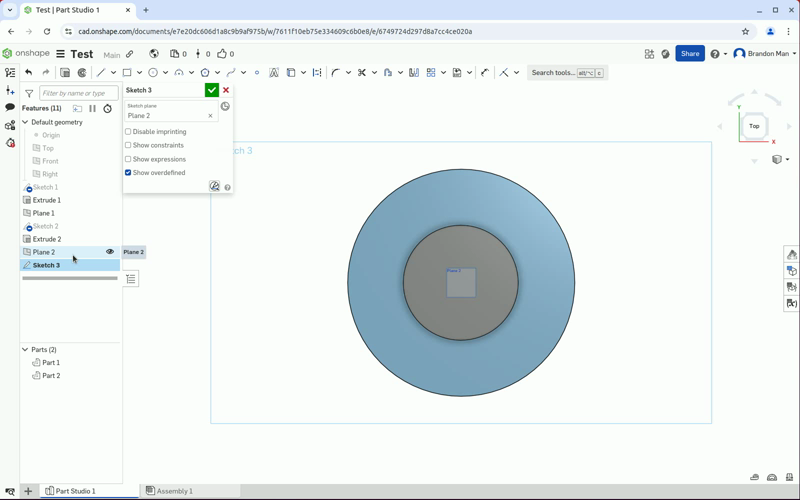
mouse_move(73, 352)
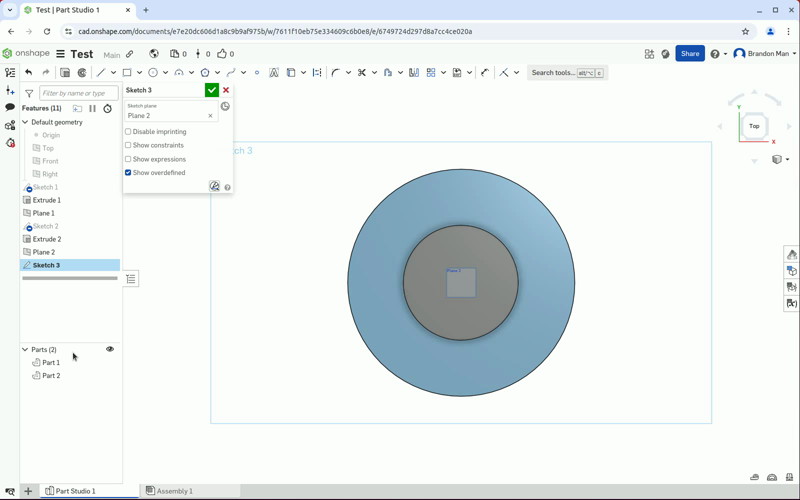
key(y)
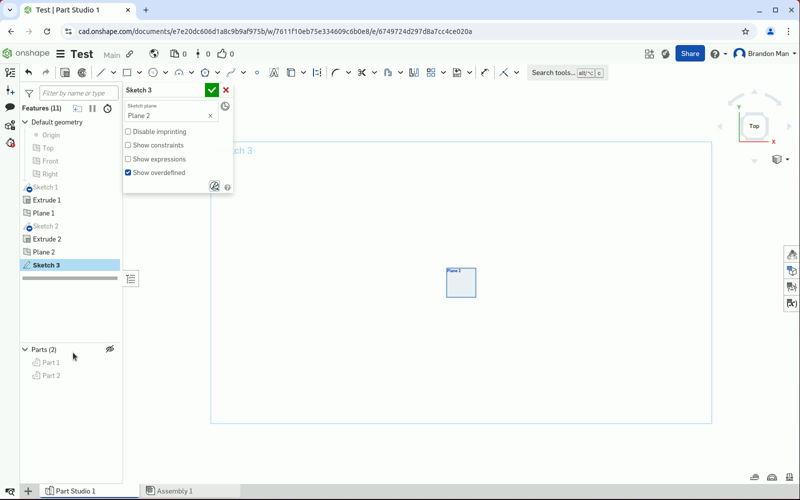
key(c)
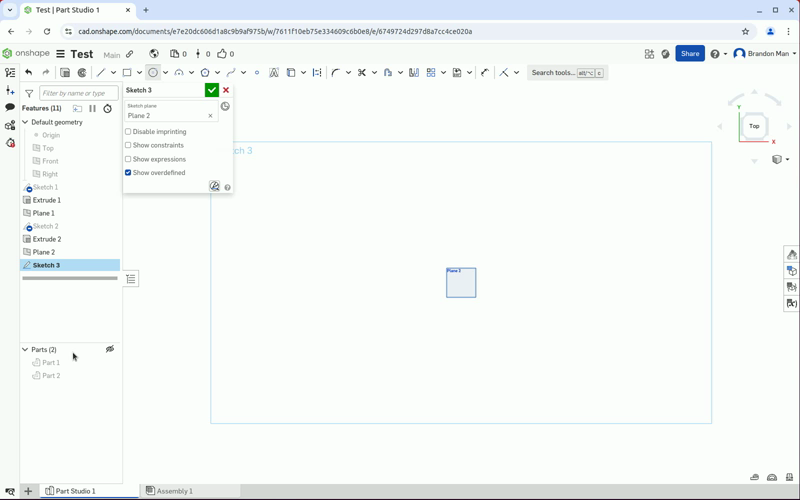
key_down(shift)
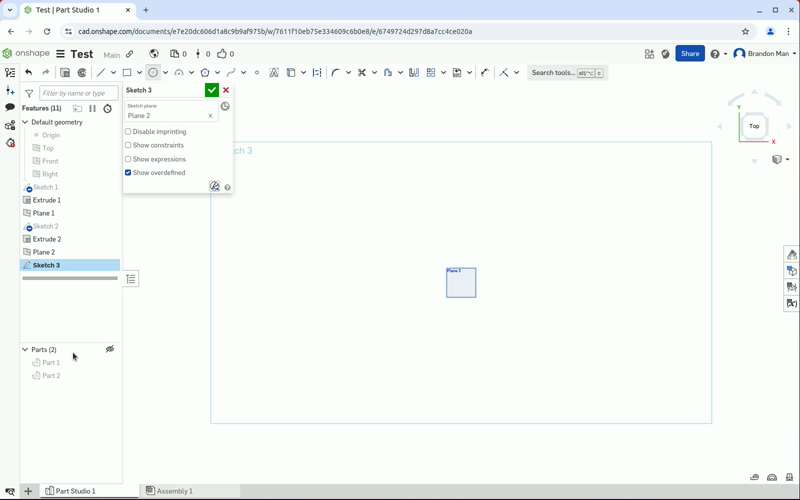
mouse_move(461, 282)
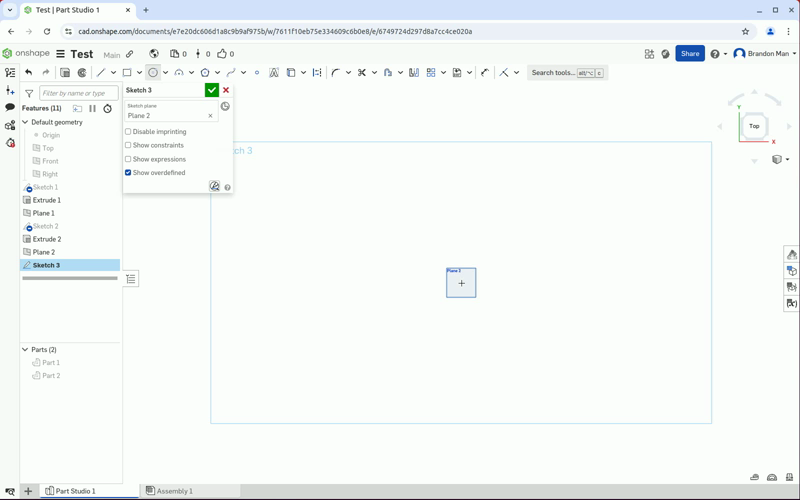
click(461, 282)
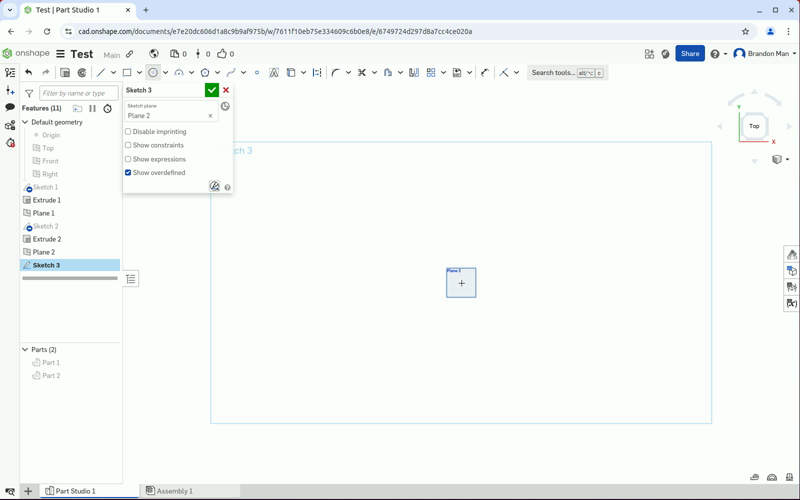
key_up(shift)
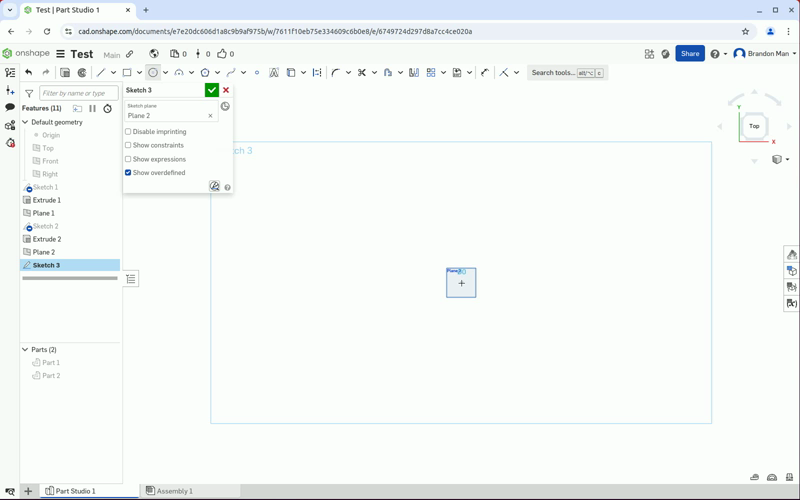
mouse_move(508, 282)
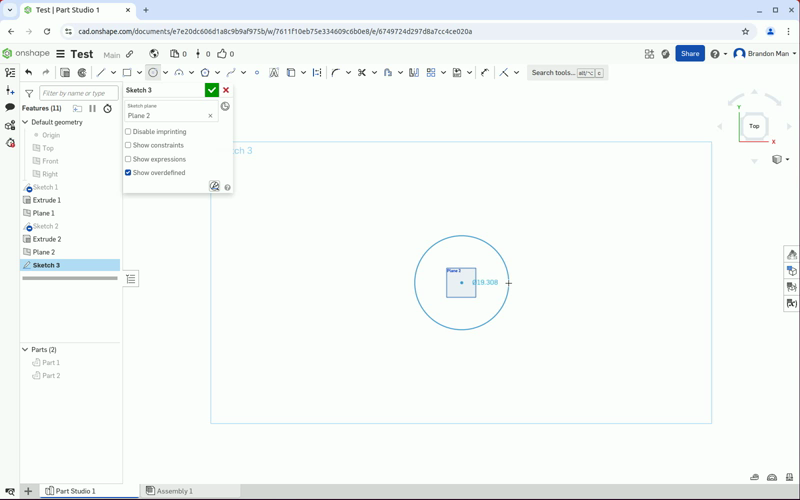
click(508, 282)
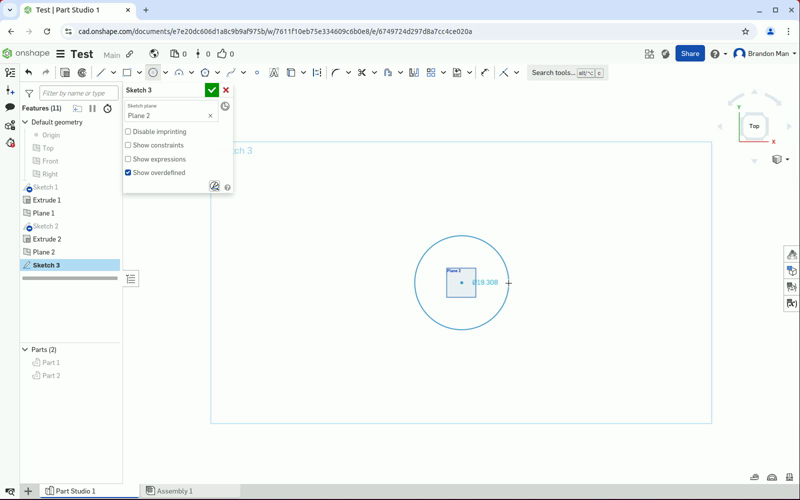
key(esc)
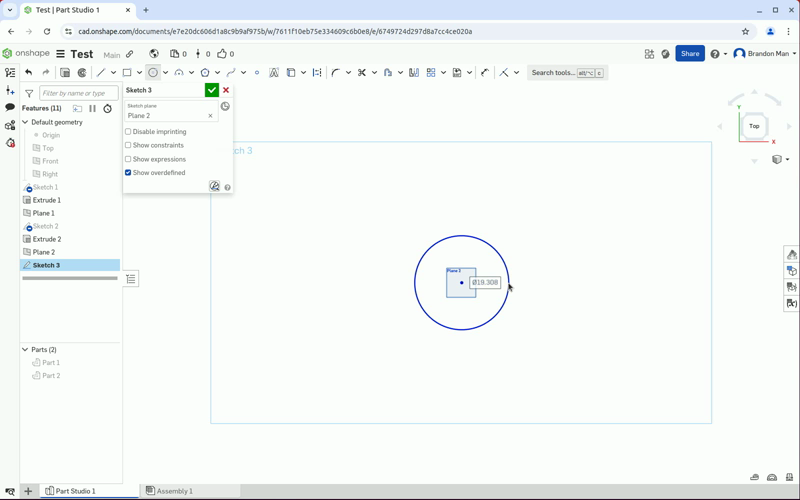
mouse_move(463, 268)
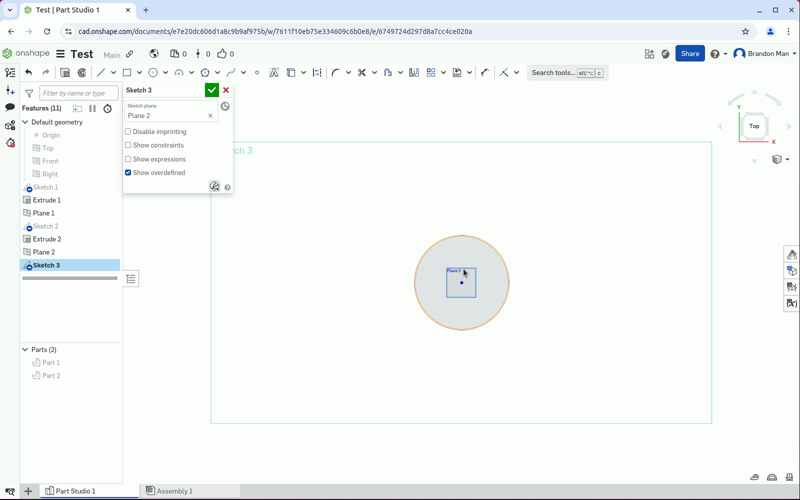
click(463, 268)
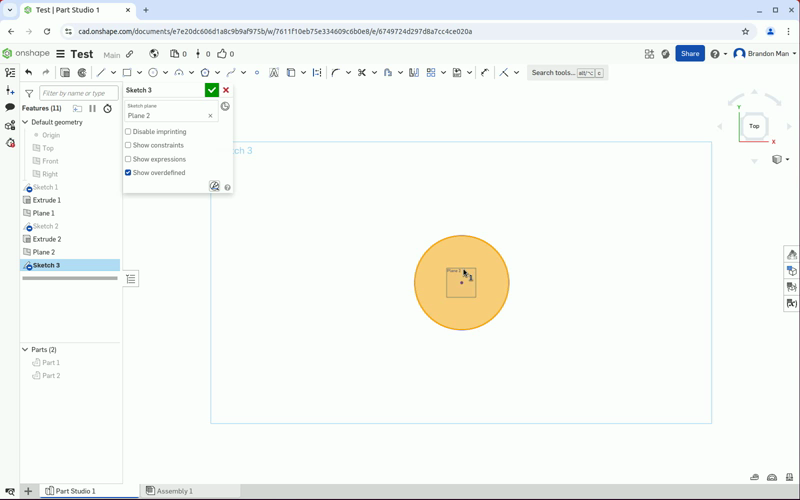
mouse_move(73, 352)
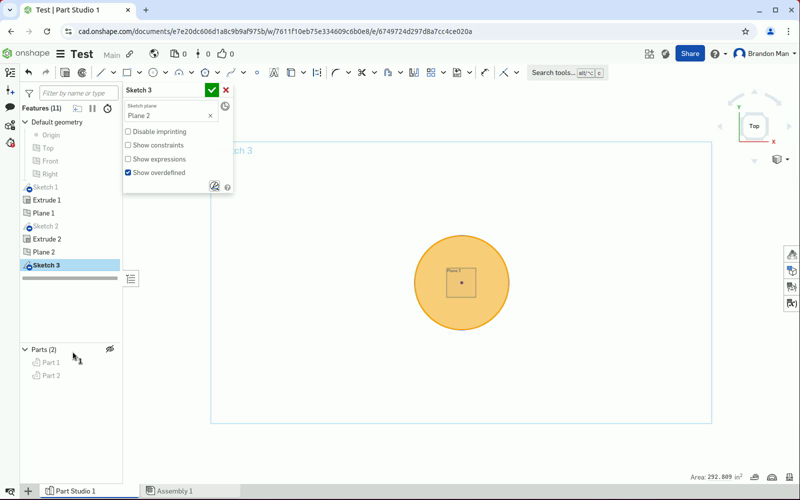
key(shift+y)
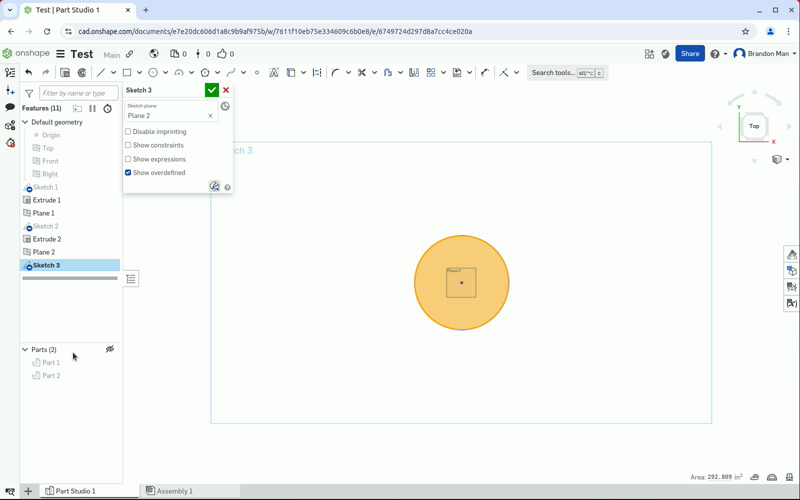
key(shift+e)
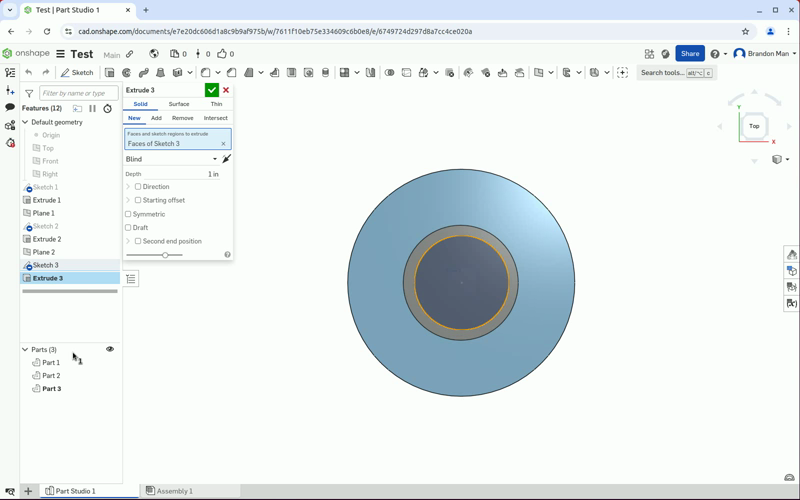
mouse_move(143, 106)
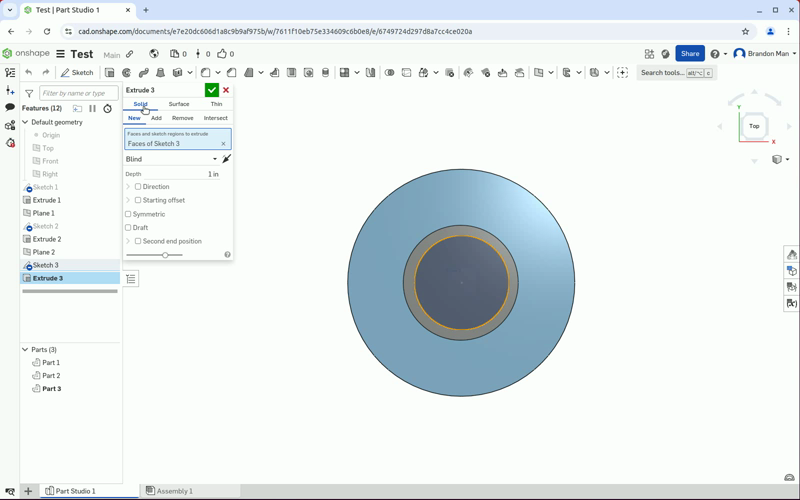
click(143, 106)
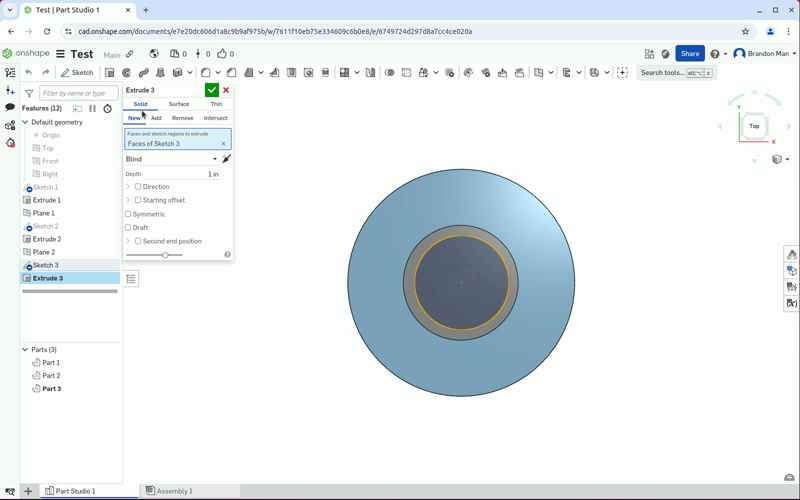
mouse_move(137, 120)
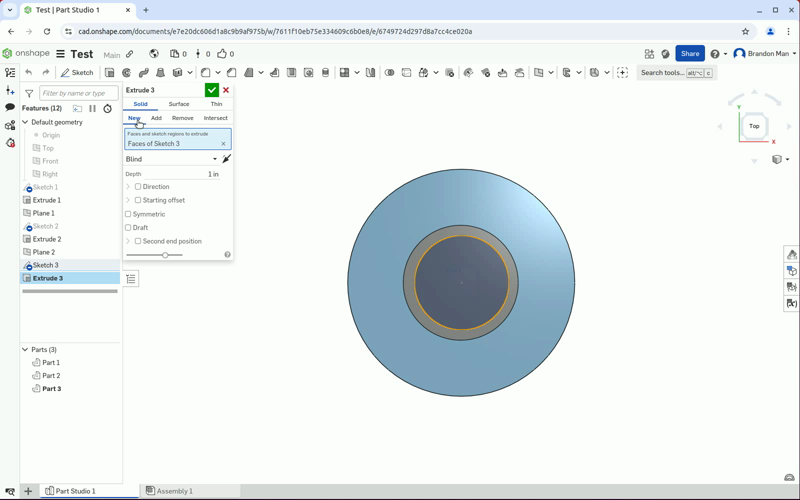
click(137, 120)
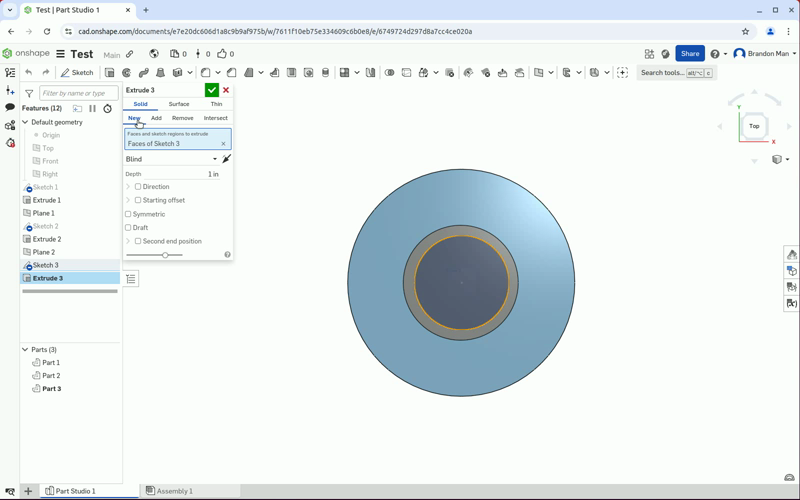
key(tab, 4)
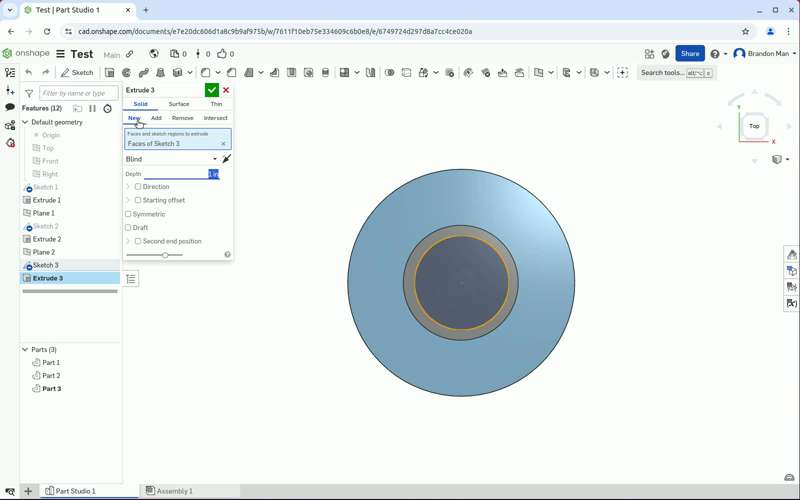
text(6.981)
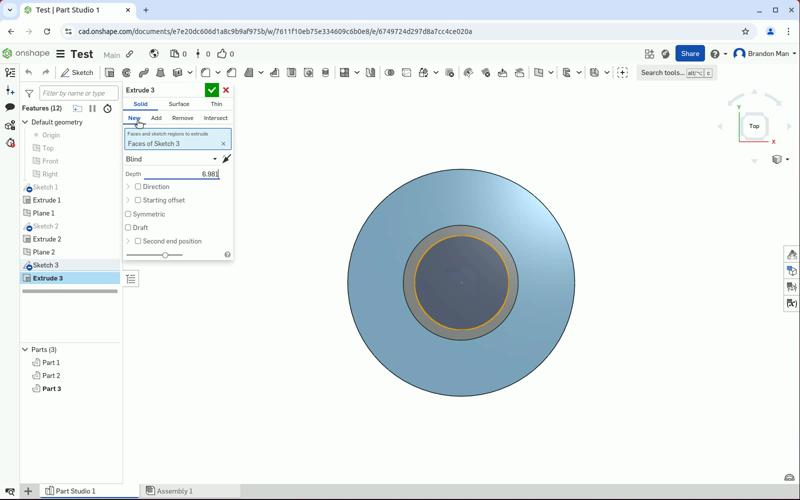
key(enter)
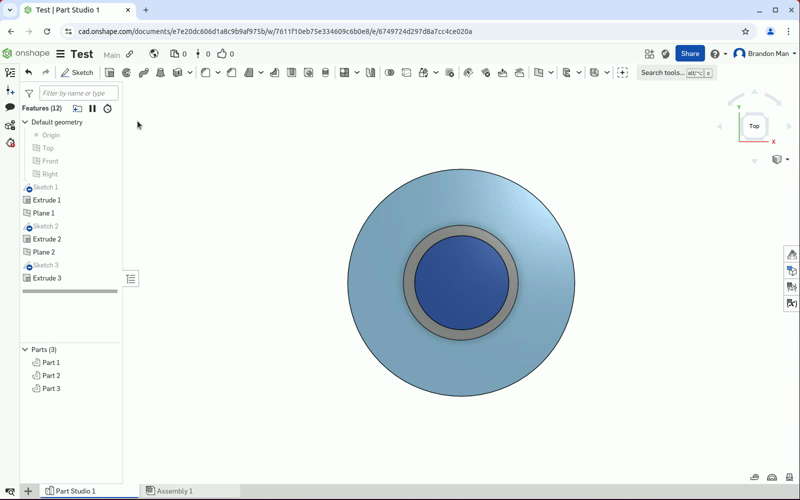
key(shift+h)
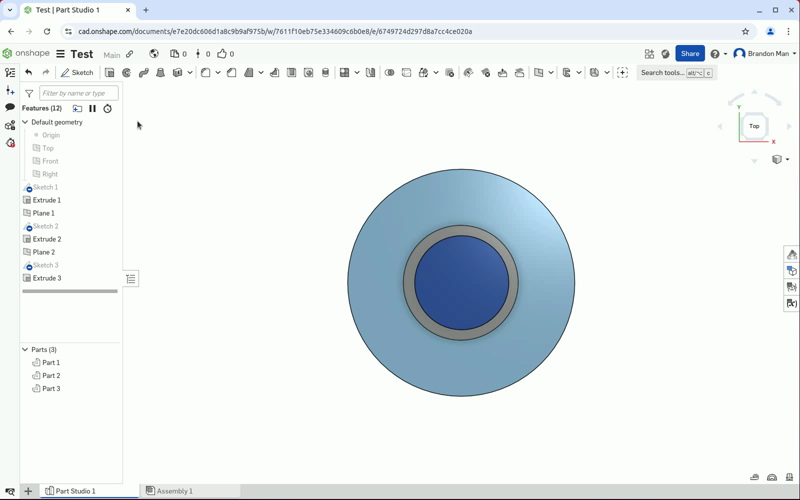
key(shift+h)
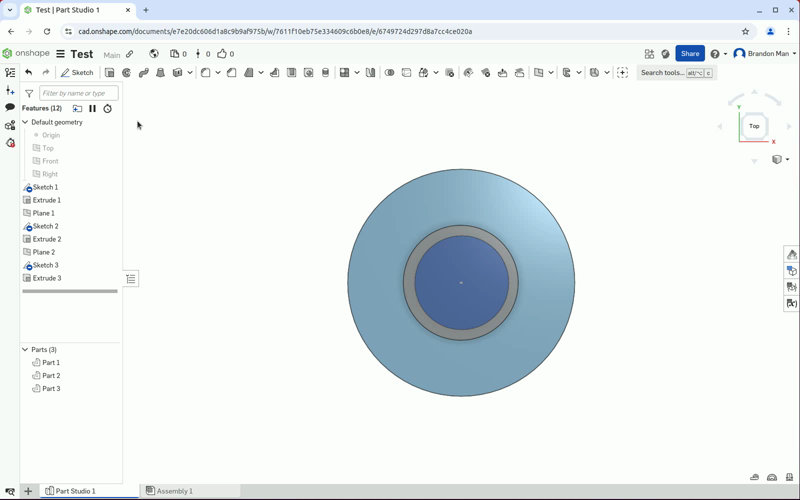
key(shift+7)
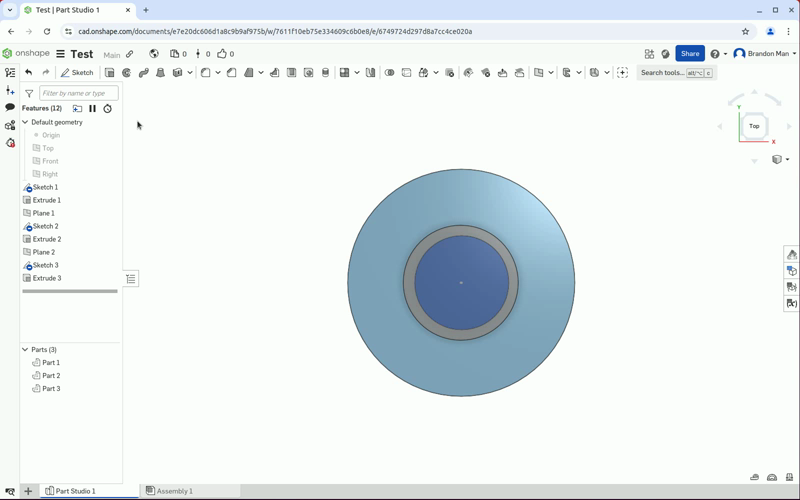
key(up, 3)
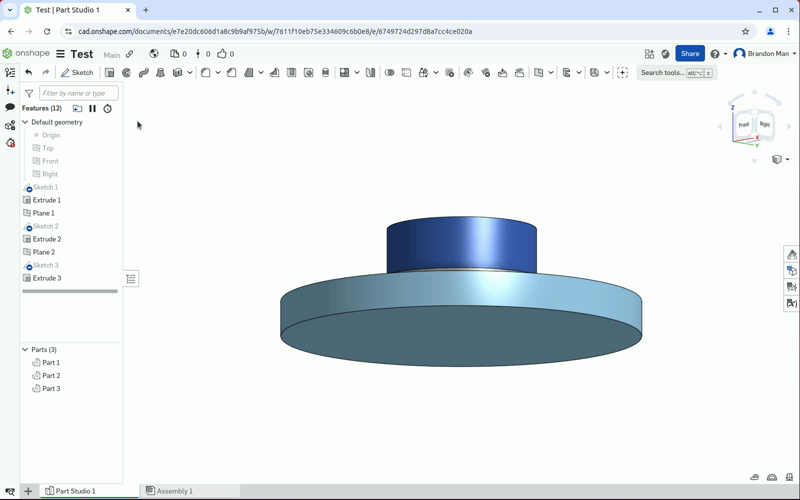
key(left, 3)
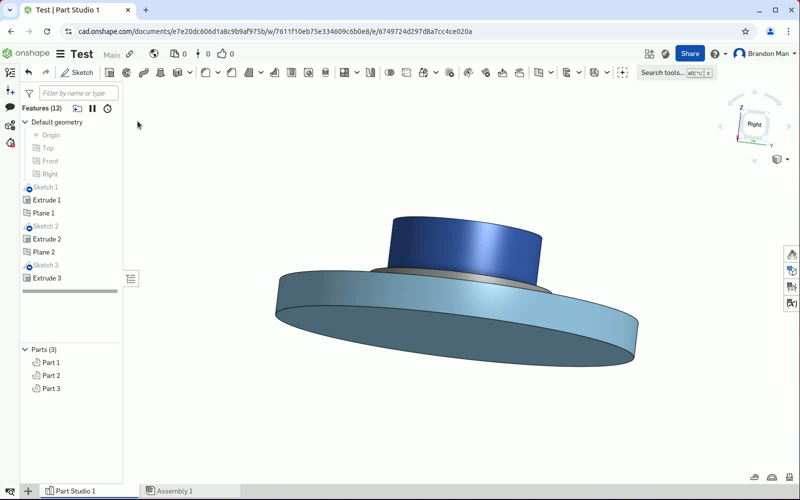
key(right, 3)
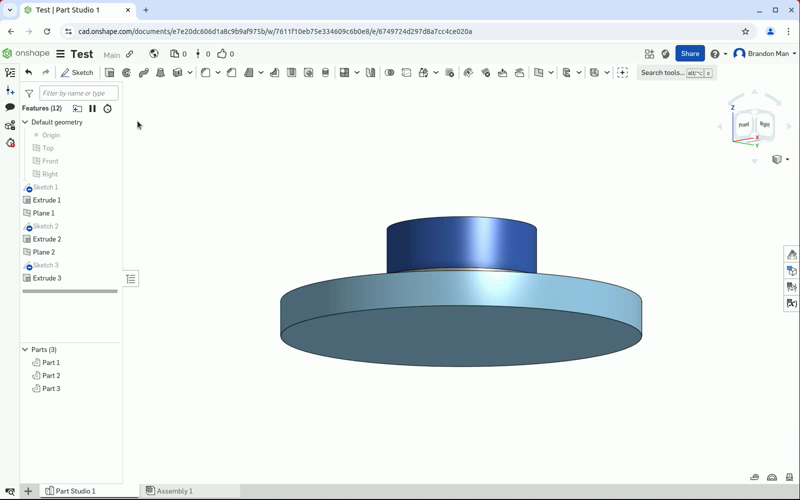
key(down, 3)
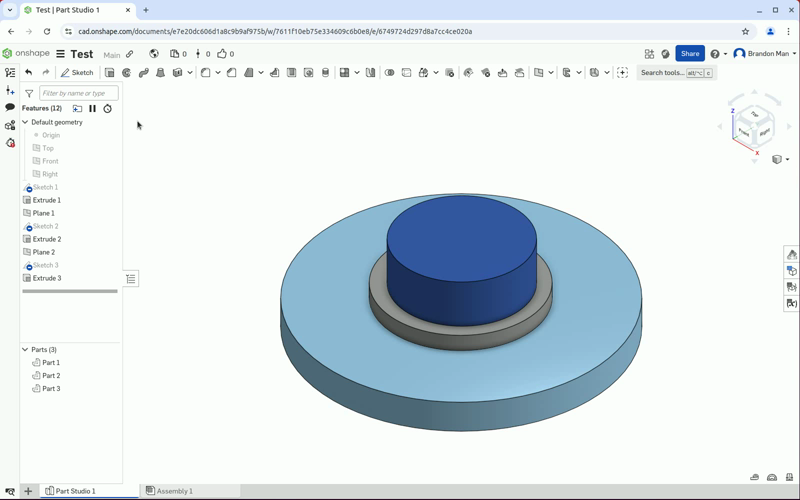
mouse_move(73, 189)
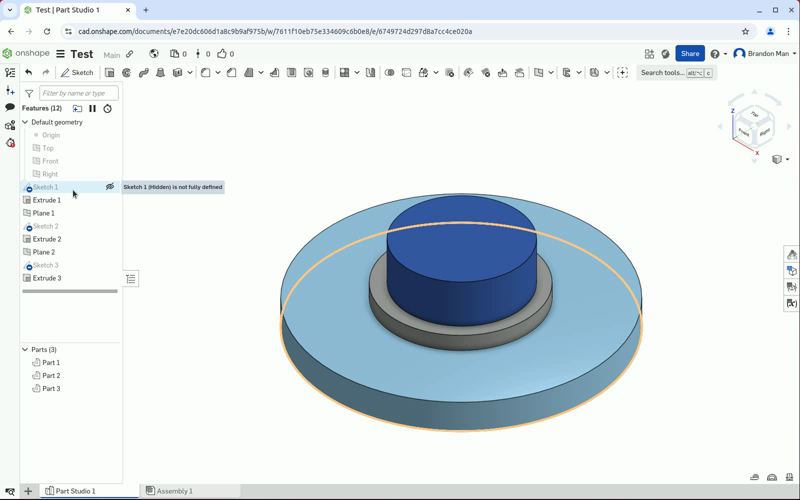
click(73, 189)